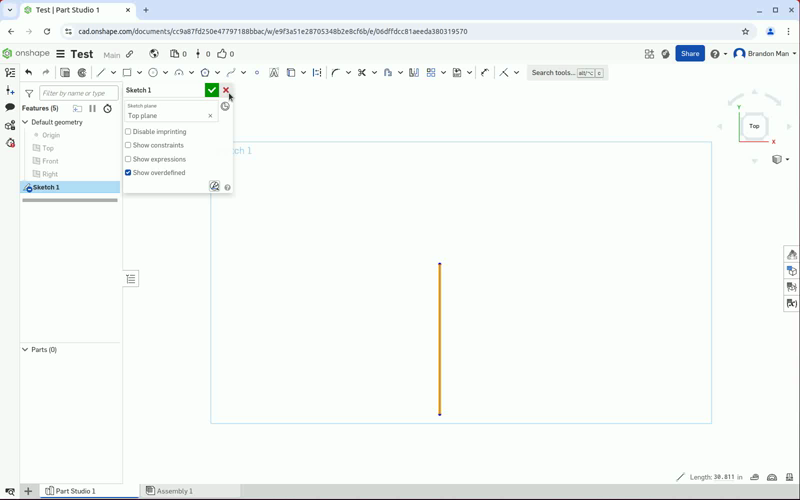
key(shift+h)
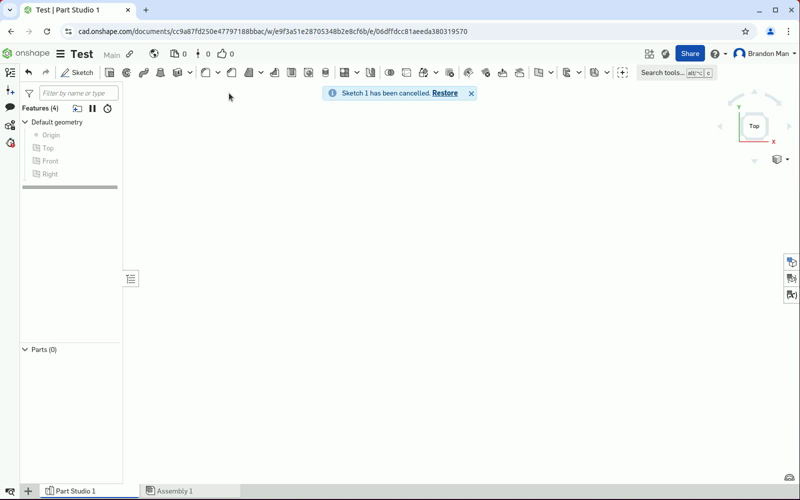
mouse_move(73, 352)
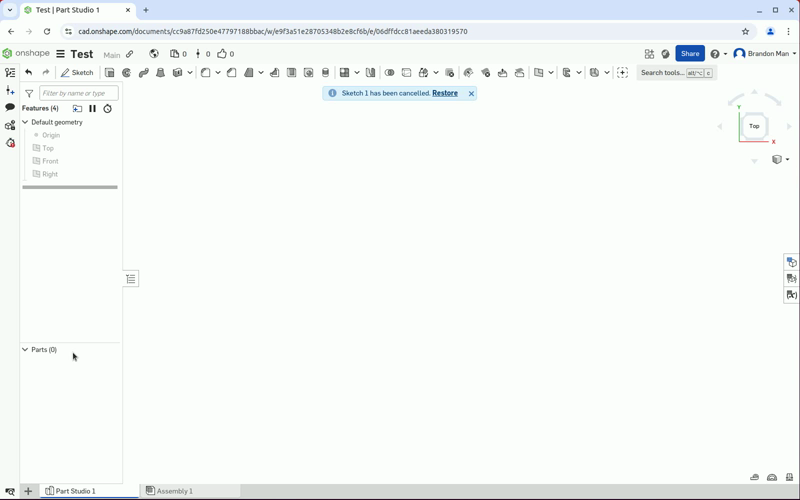
key(y)
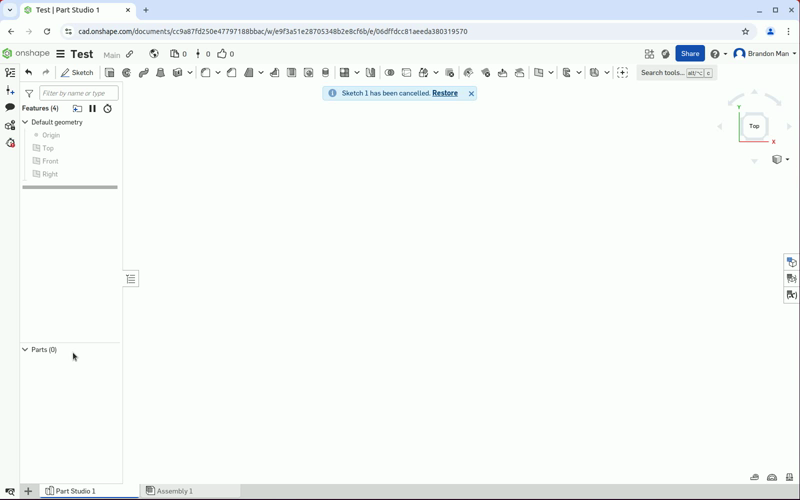
key(shift+p)
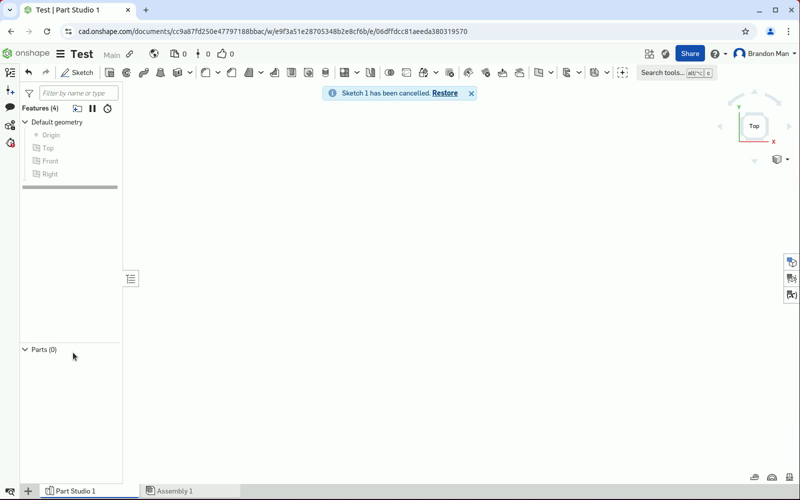
key(space)
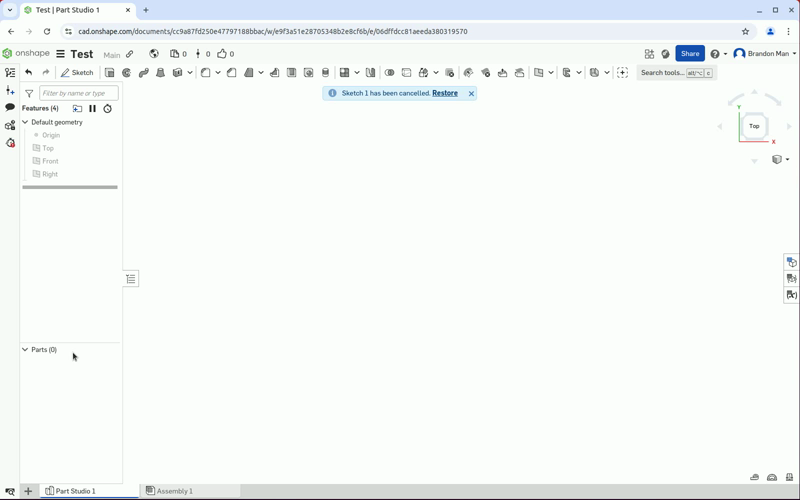
key_down(shift)
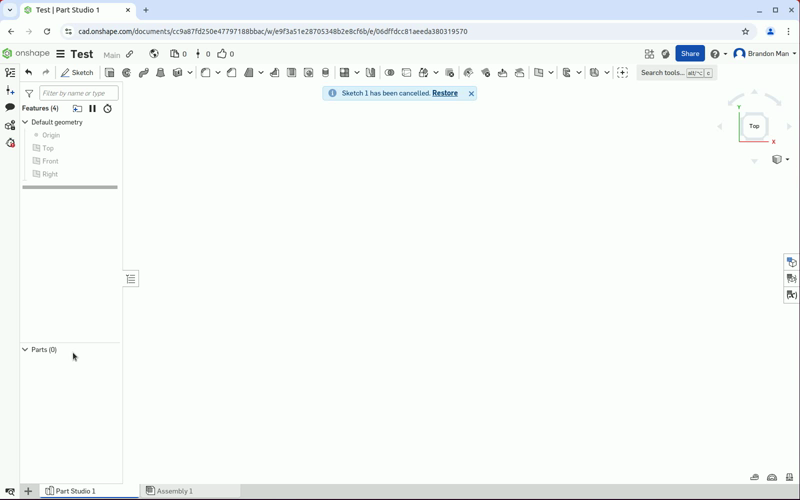
key(up)
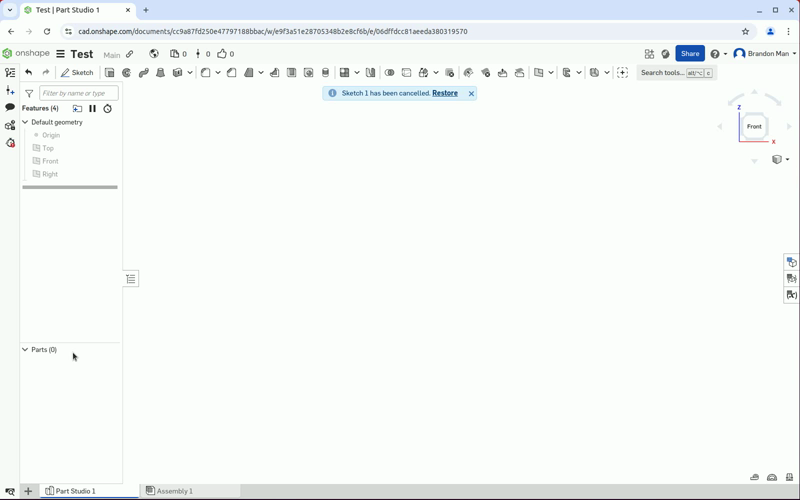
key_up(shift)
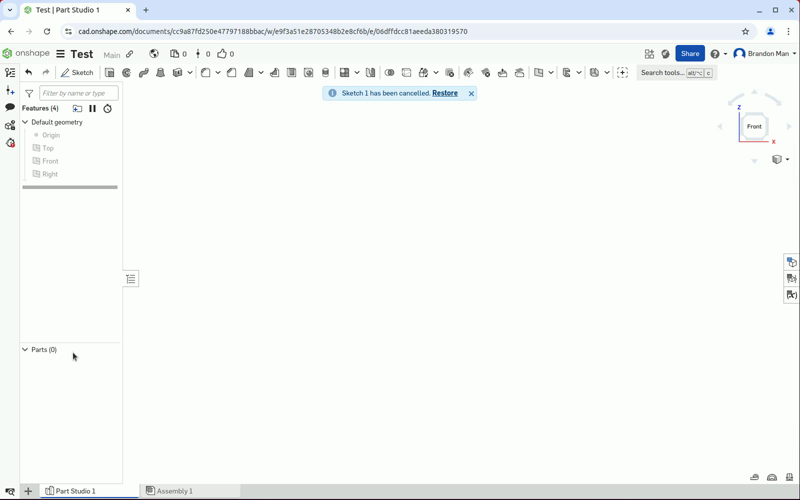
mouse_move(73, 352)
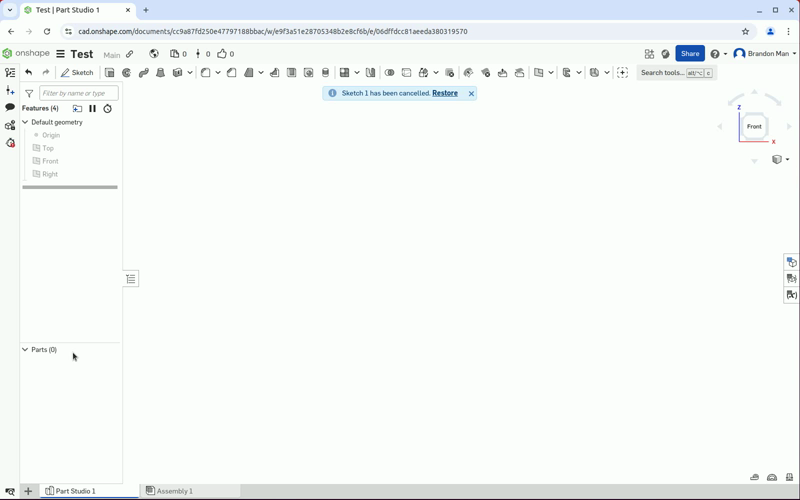
key(shift+y)
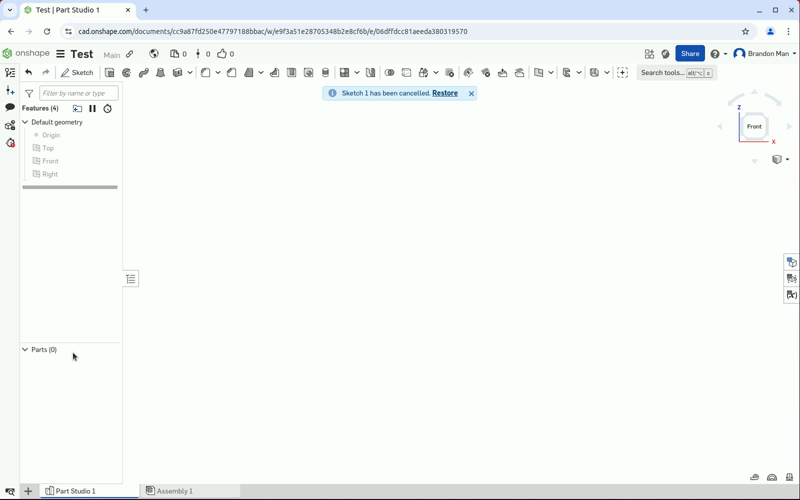
key(shift+s)
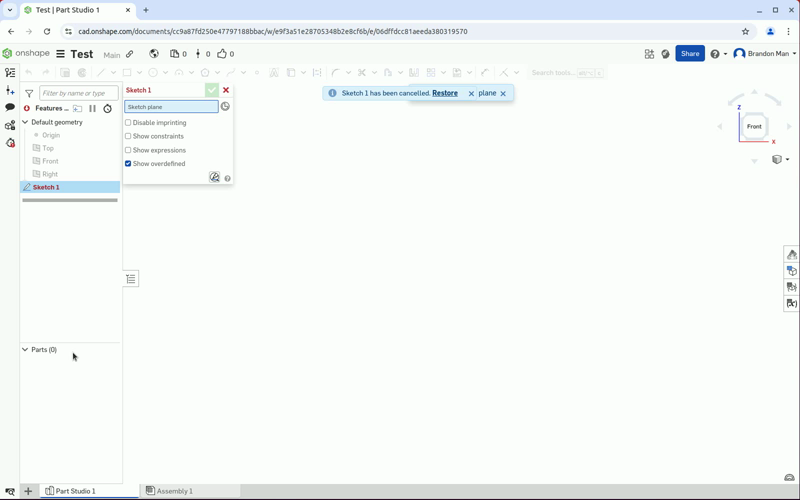
mouse_move(73, 163)
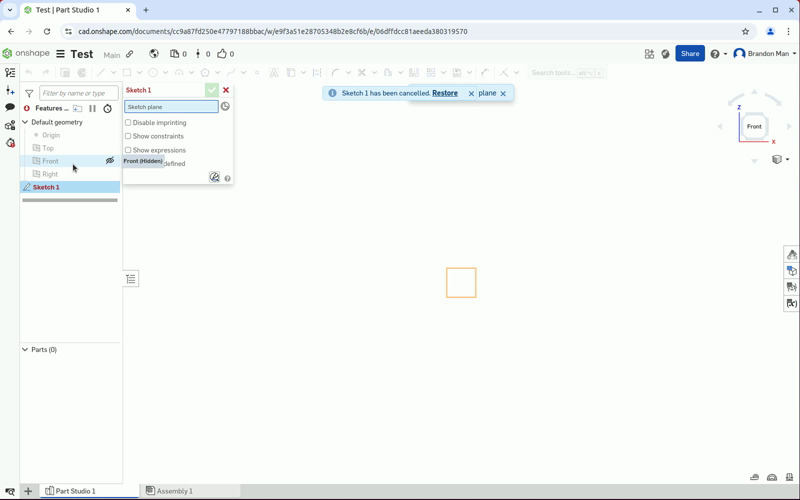
click(73, 163)
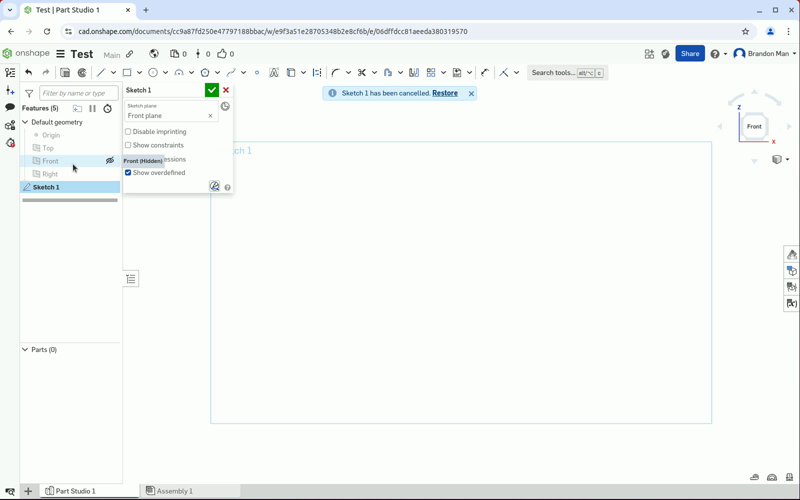
mouse_move(73, 352)
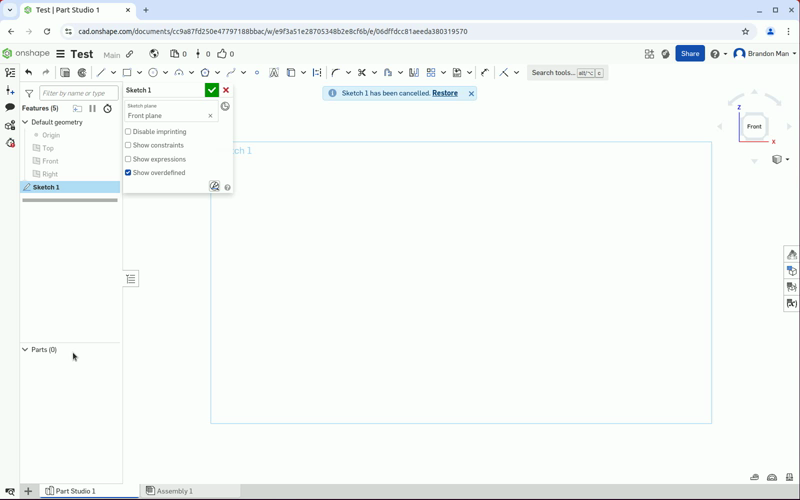
key(y)
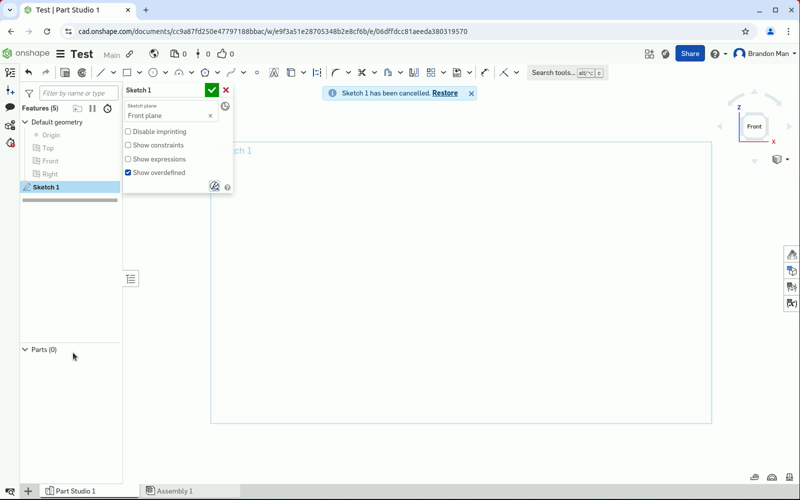
key(l)
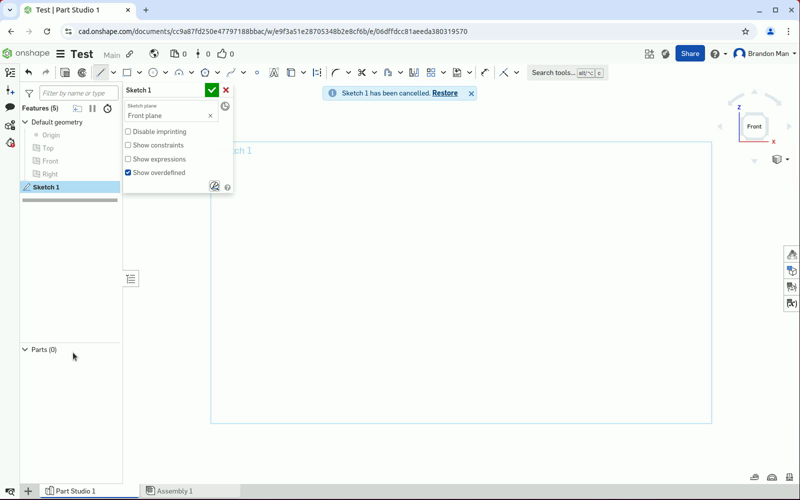
key_down(shift)
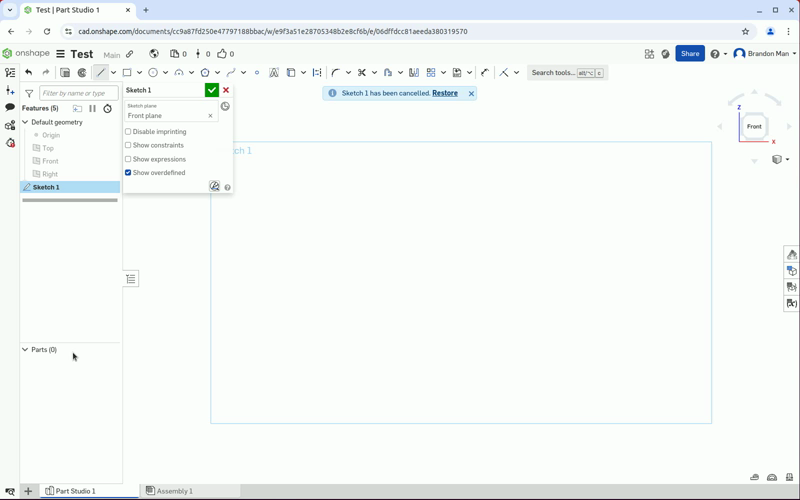
mouse_move(460, 282)
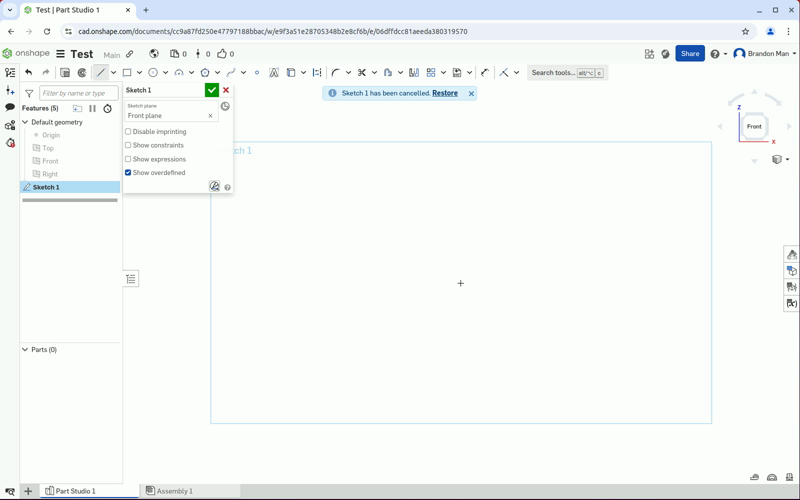
click(460, 282)
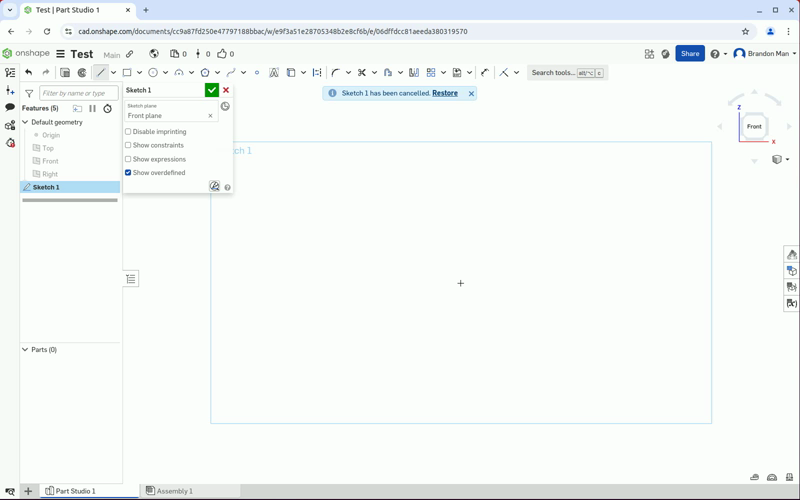
key_up(shift)
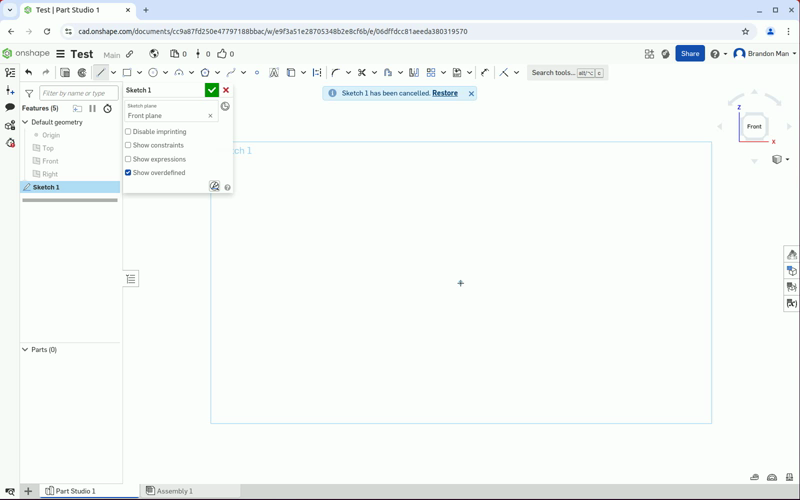
key_down(shift)
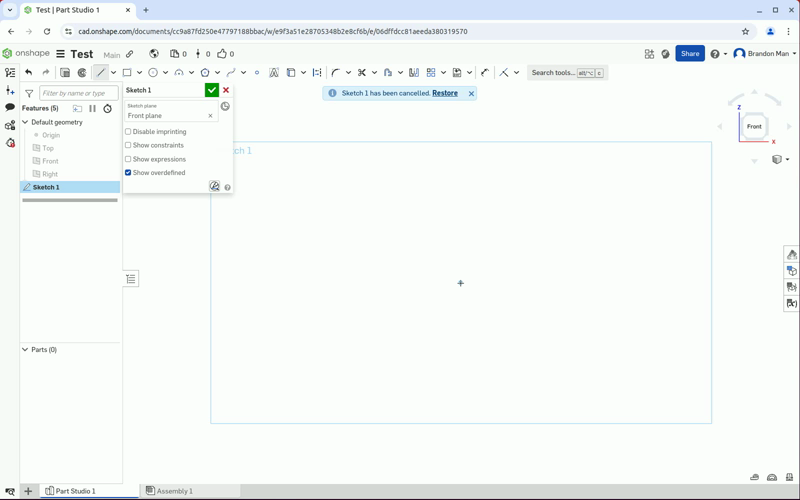
mouse_move(523, 282)
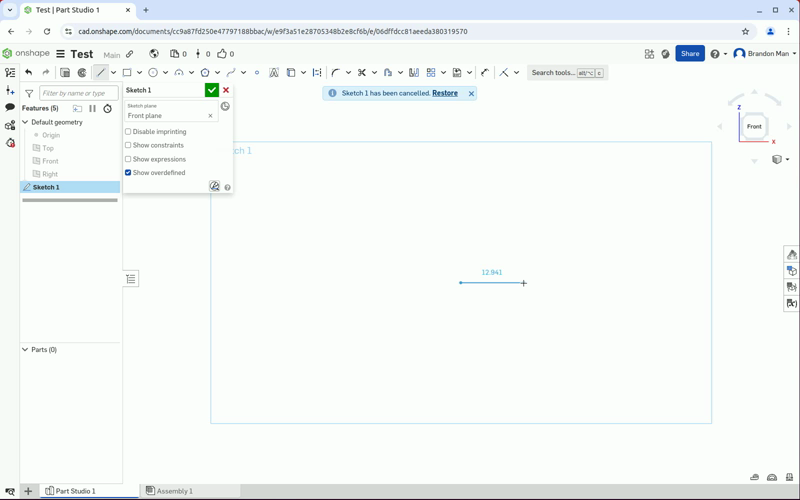
click(523, 282)
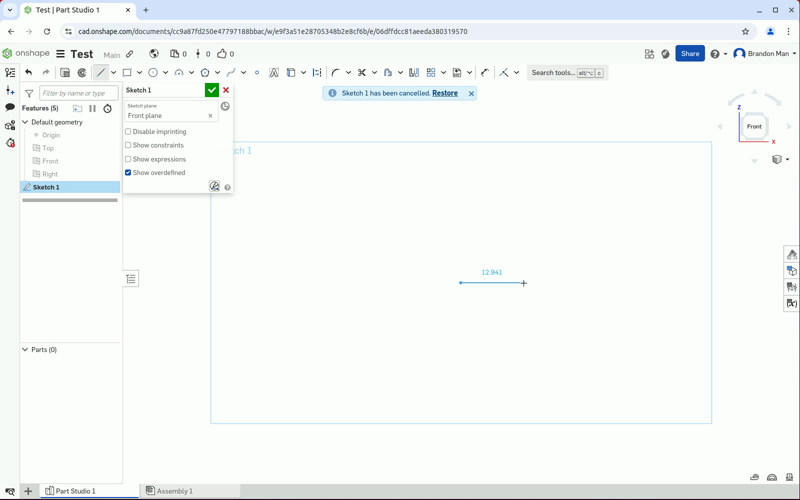
key_up(shift)
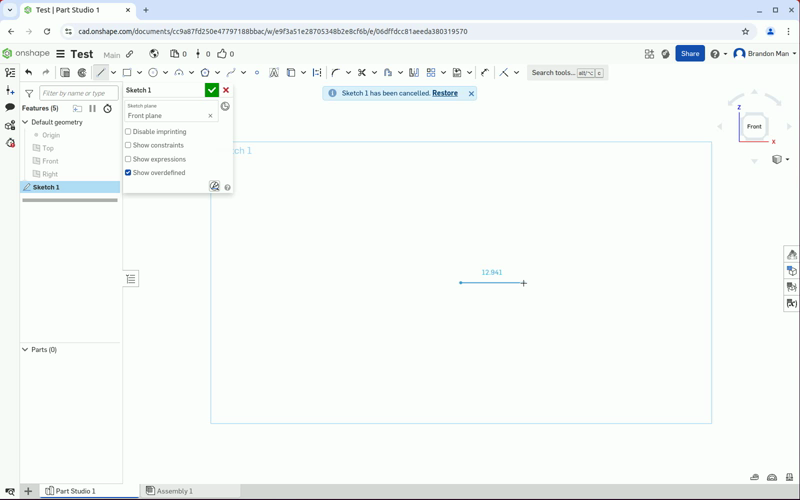
key_down(shift)
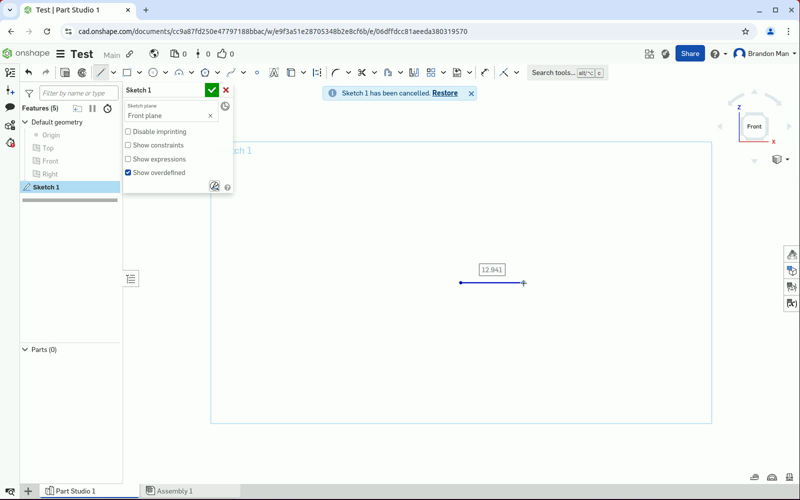
mouse_move(553, 282)
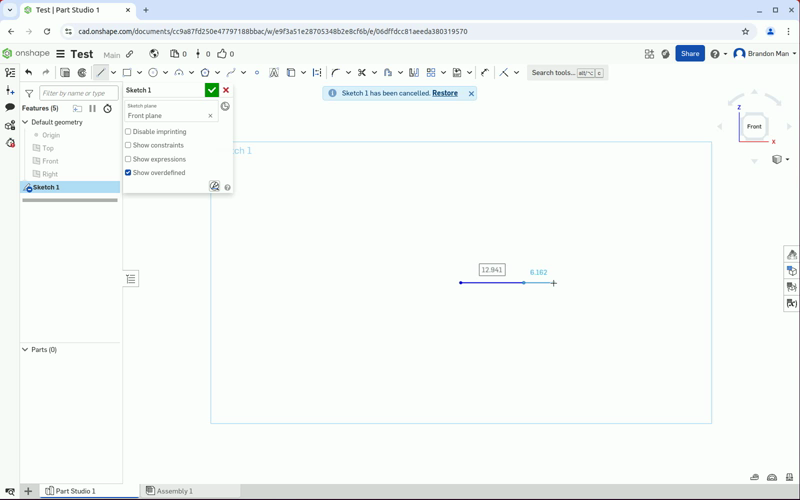
mouse_move(498, 232)
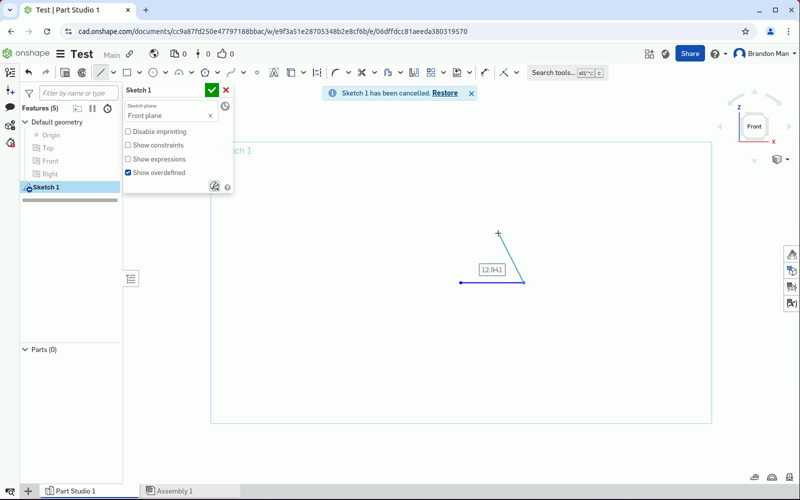
click(498, 232)
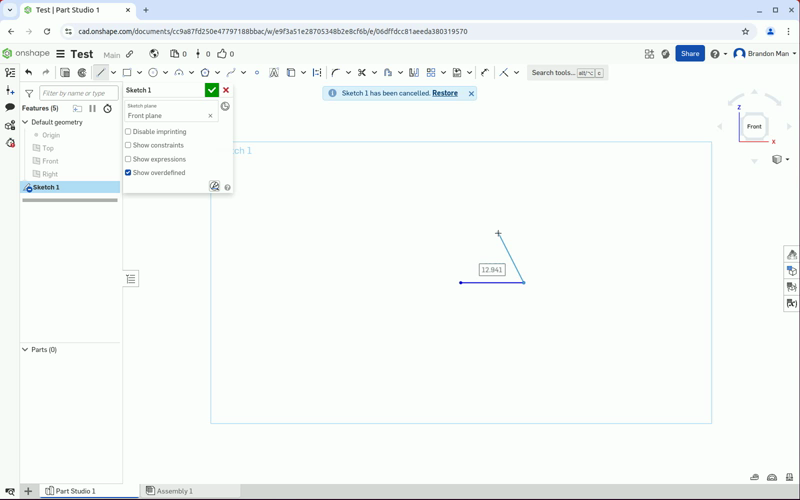
key_up(shift)
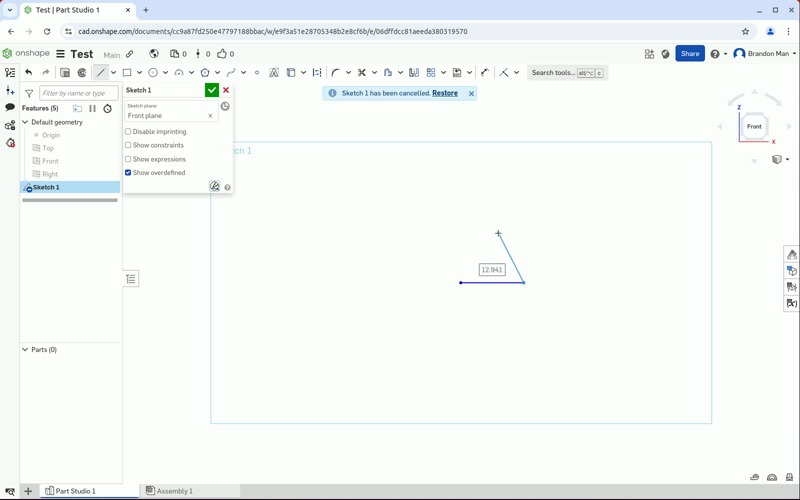
key_down(shift)
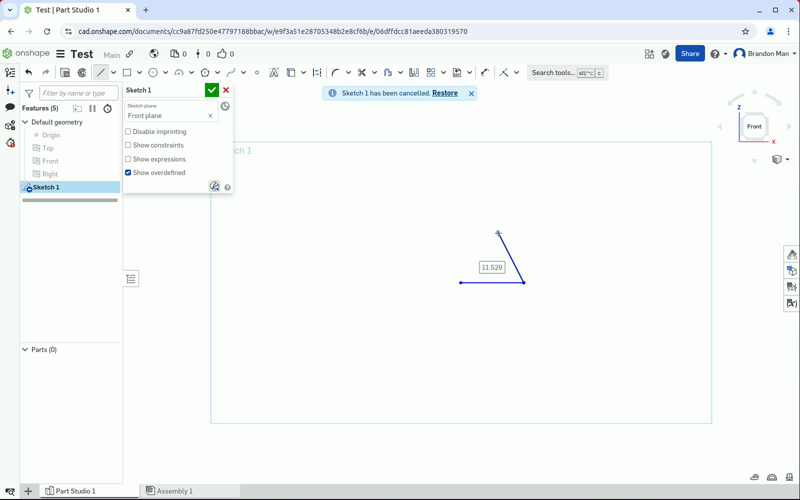
mouse_move(528, 232)
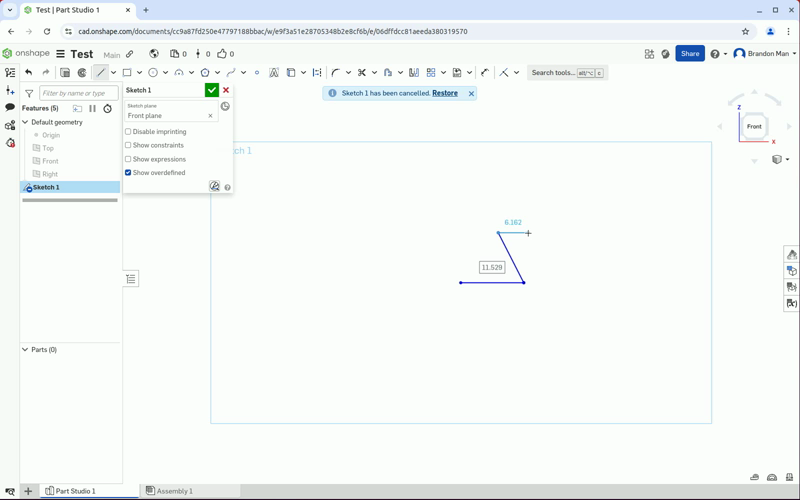
mouse_move(460, 232)
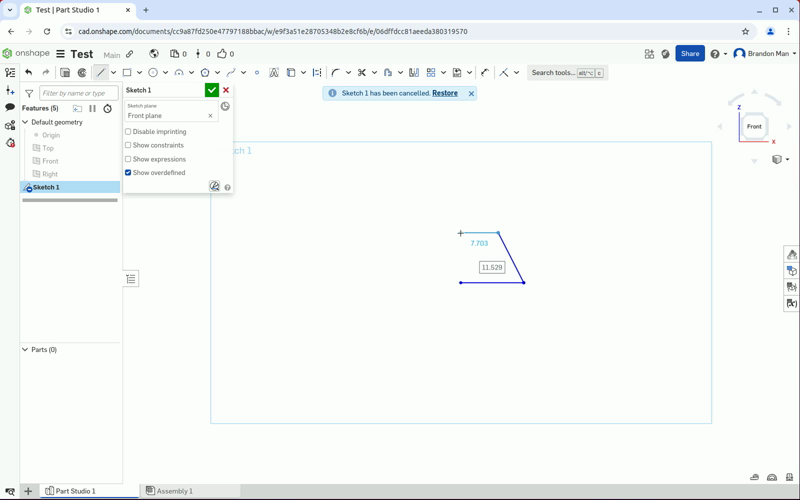
click(460, 232)
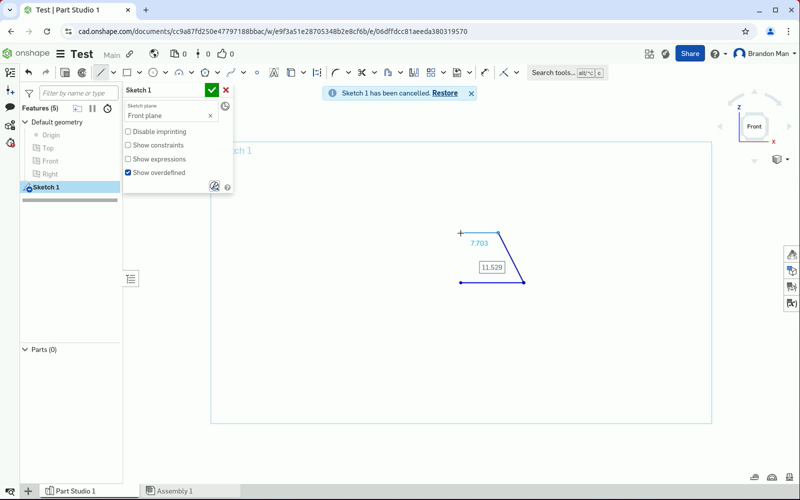
key_up(shift)
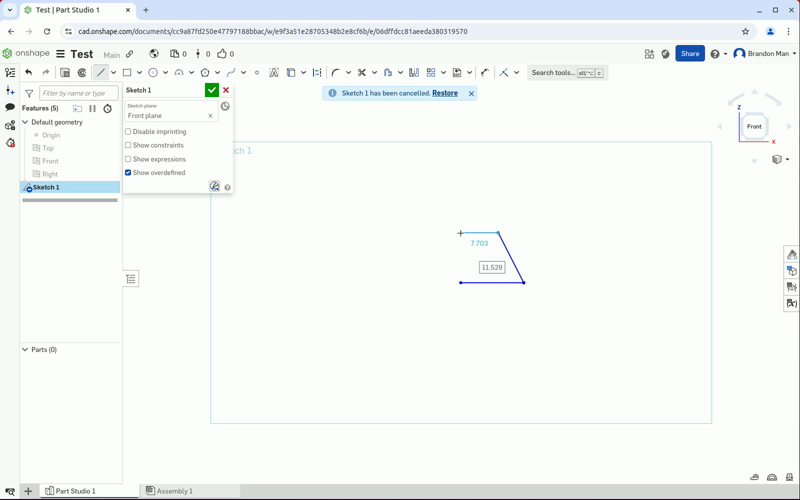
mouse_move(490, 232)
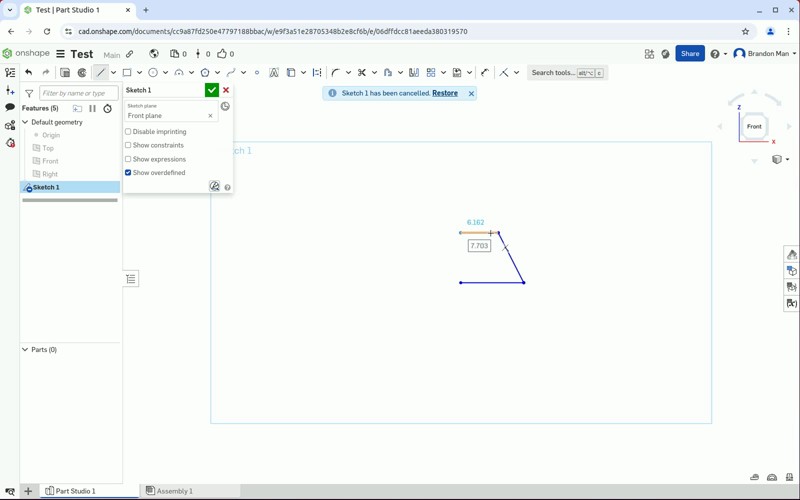
key_down(shift)
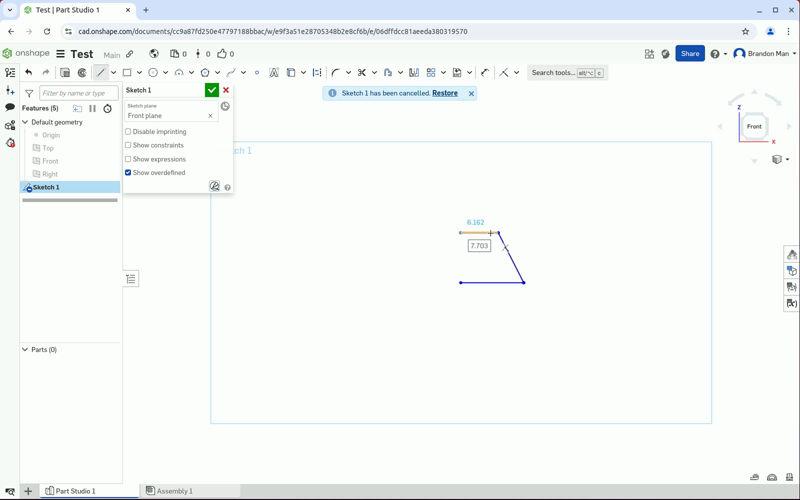
mouse_move(460, 282)
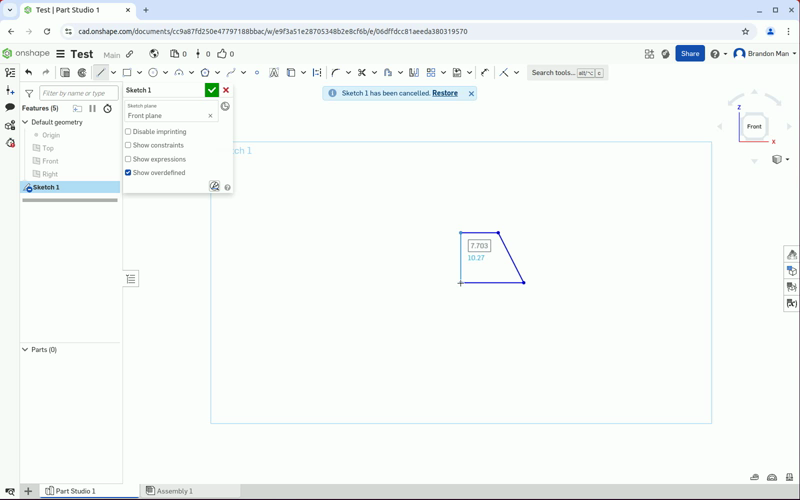
key_up(shift)
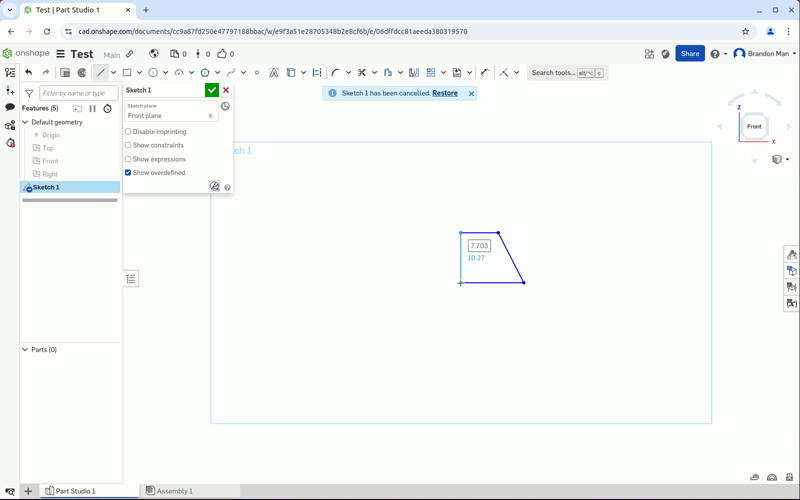
click(460, 282)
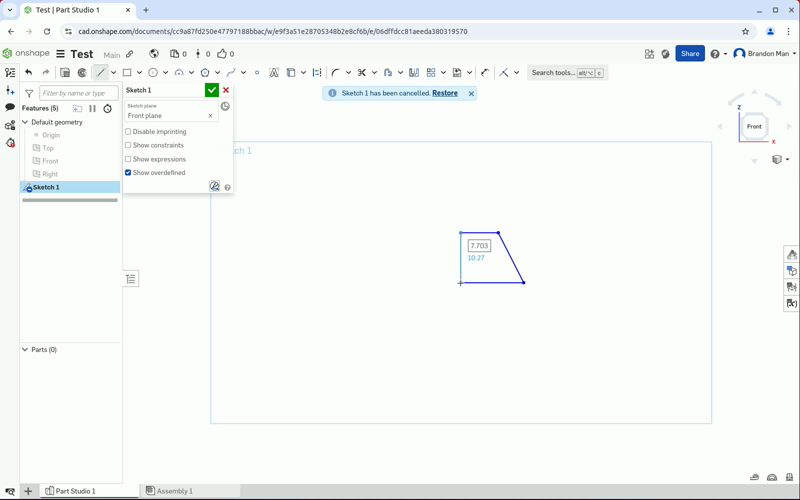
key(esc)
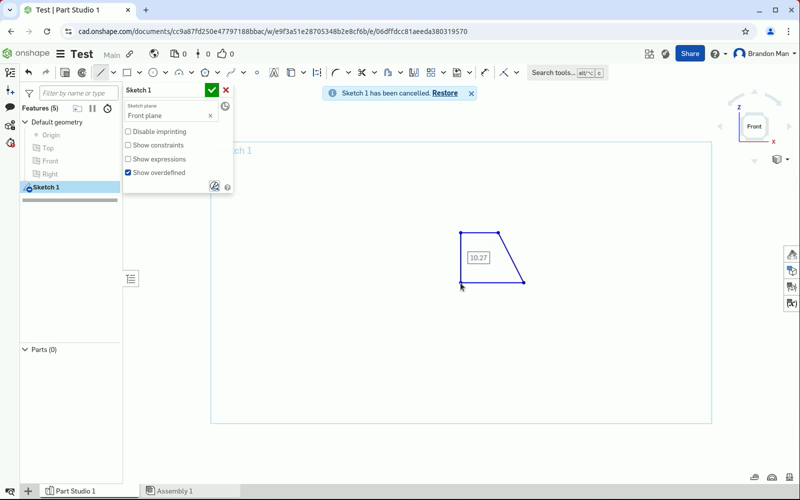
mouse_move(486, 263)
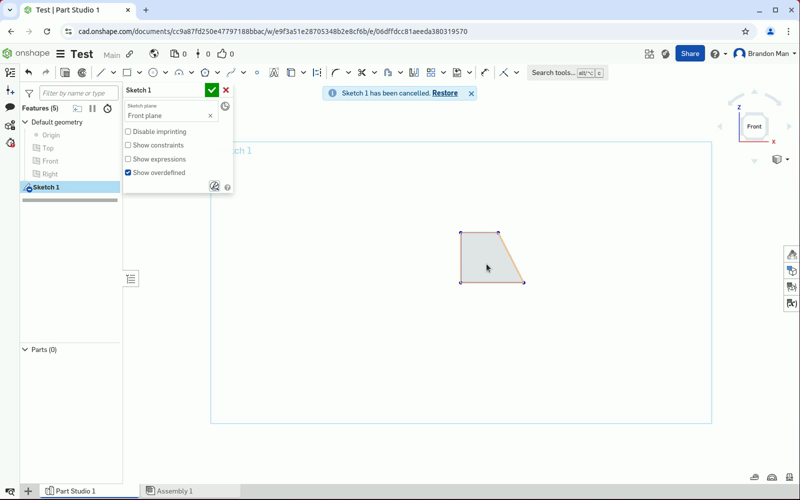
click(486, 263)
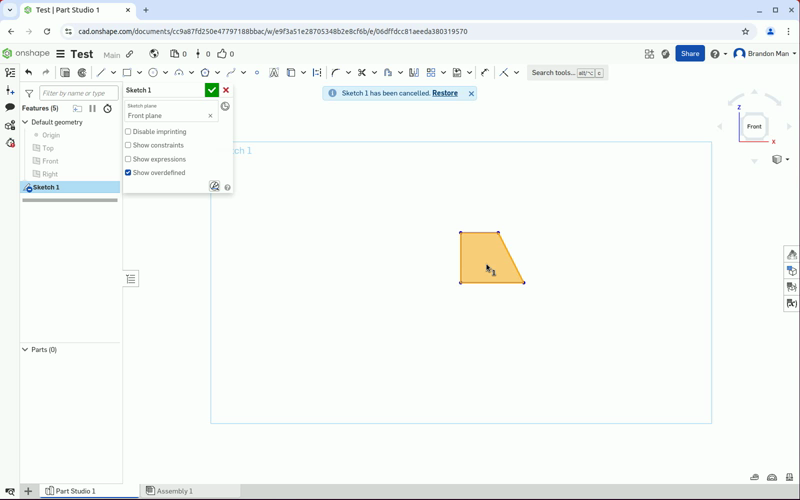
mouse_move(73, 352)
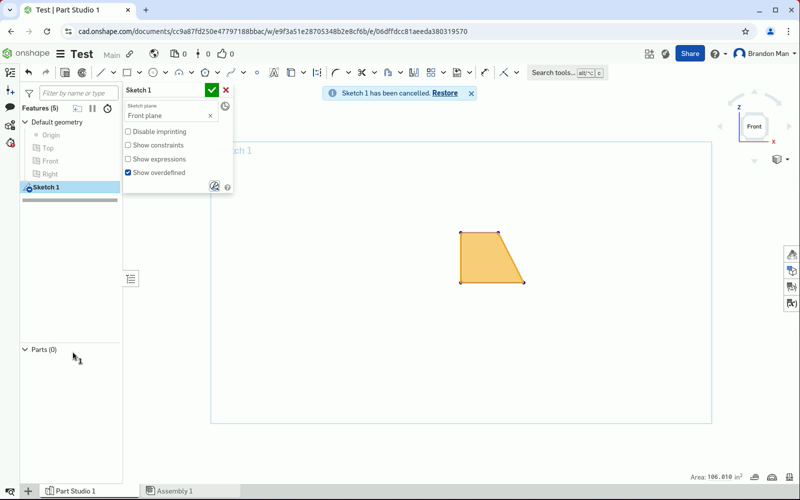
key(shift+y)
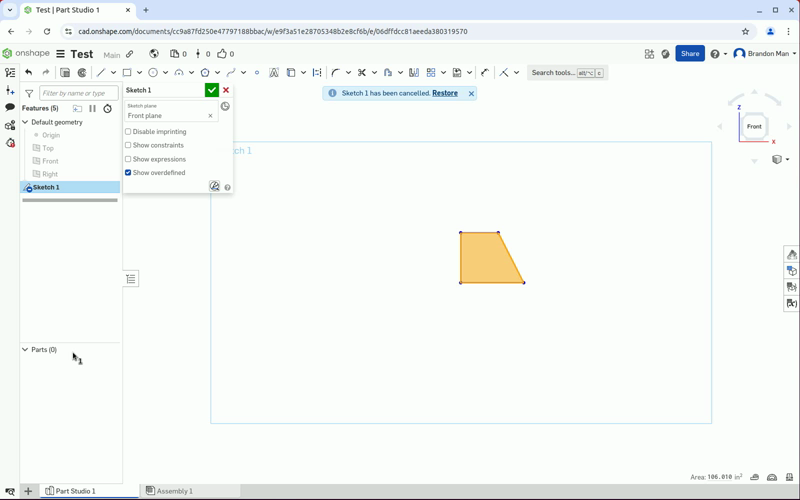
key(shift+e)
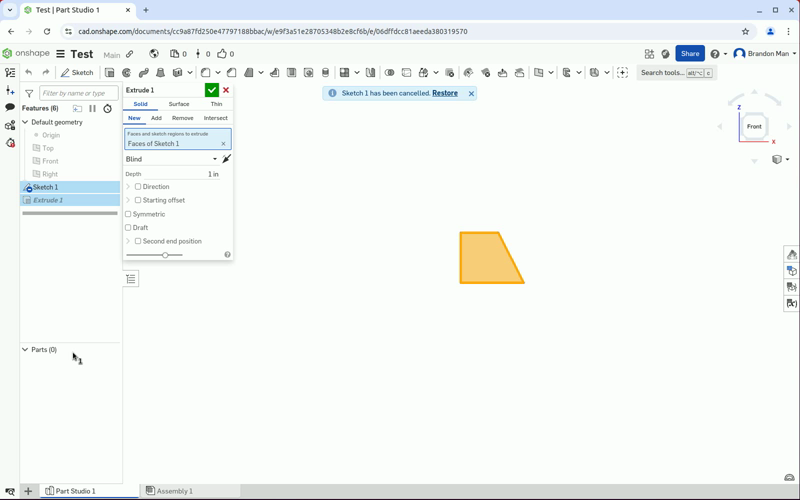
mouse_move(143, 106)
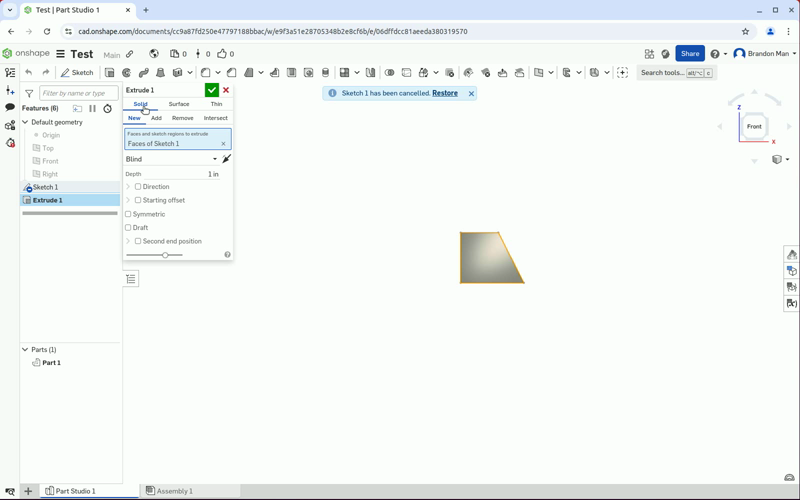
click(143, 106)
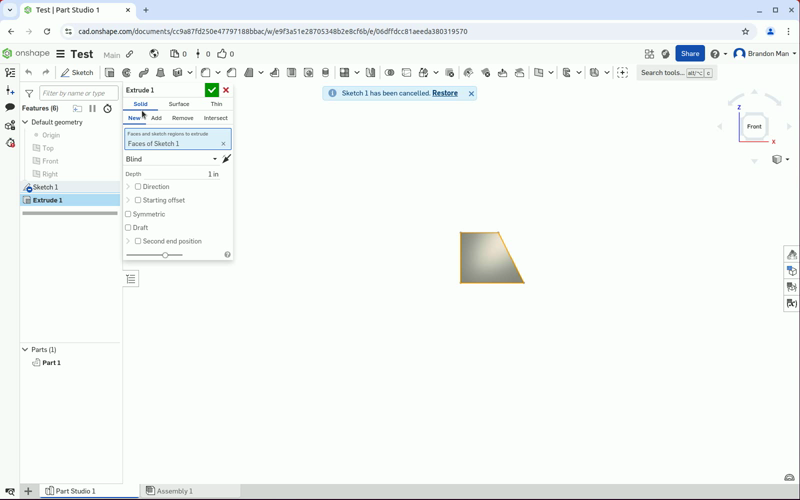
mouse_move(137, 120)
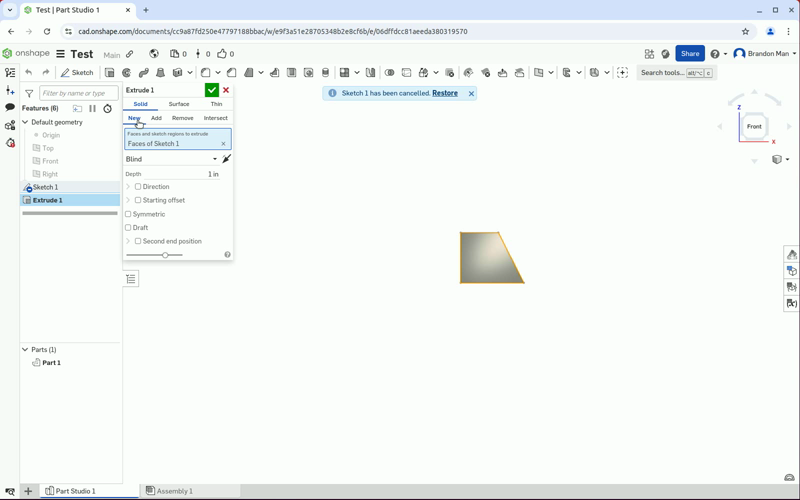
click(137, 120)
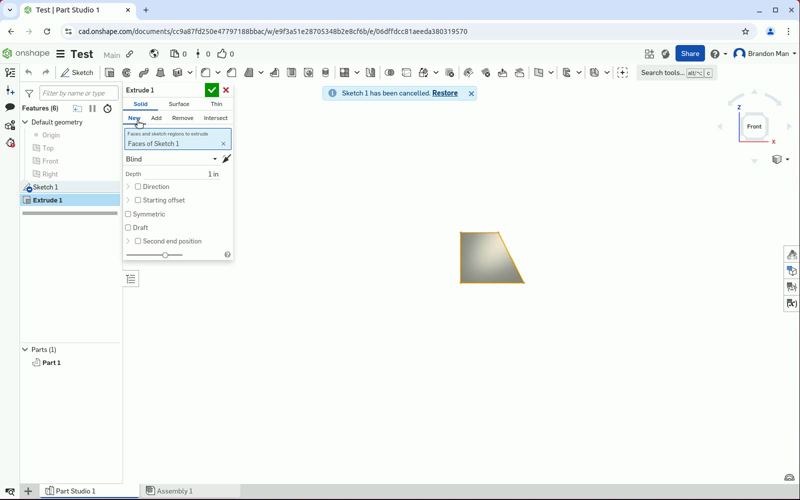
key(tab, 4)
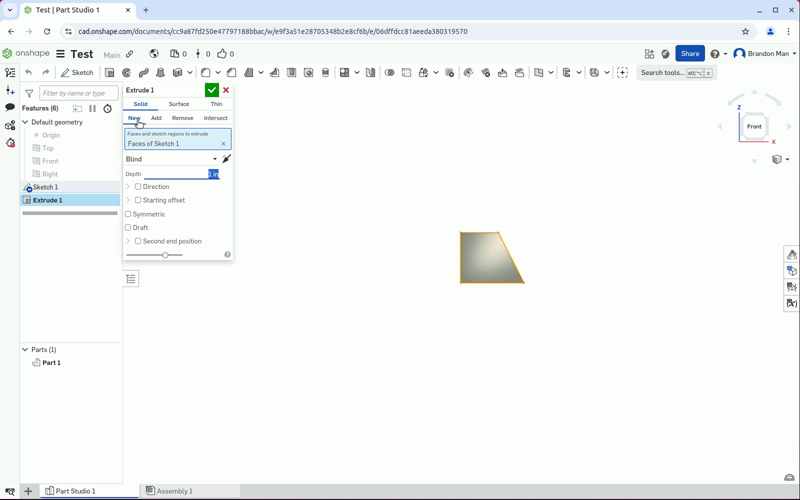
text(-5.055)
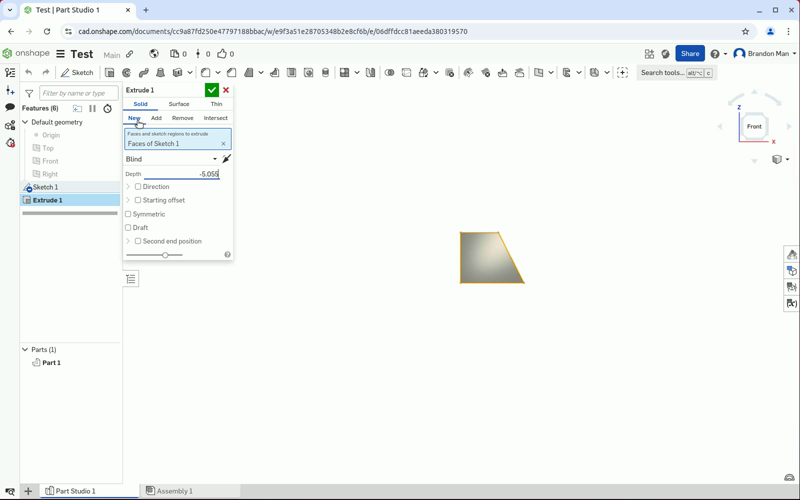
key(enter)
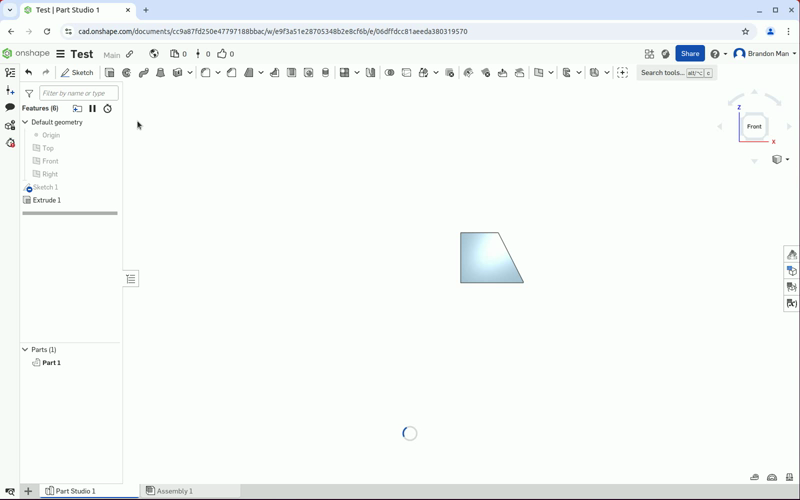
key(shift+h)
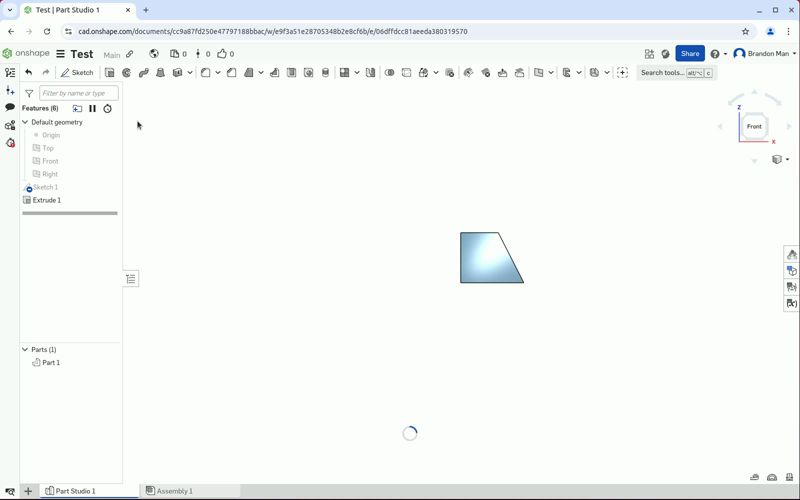
key(shift+h)
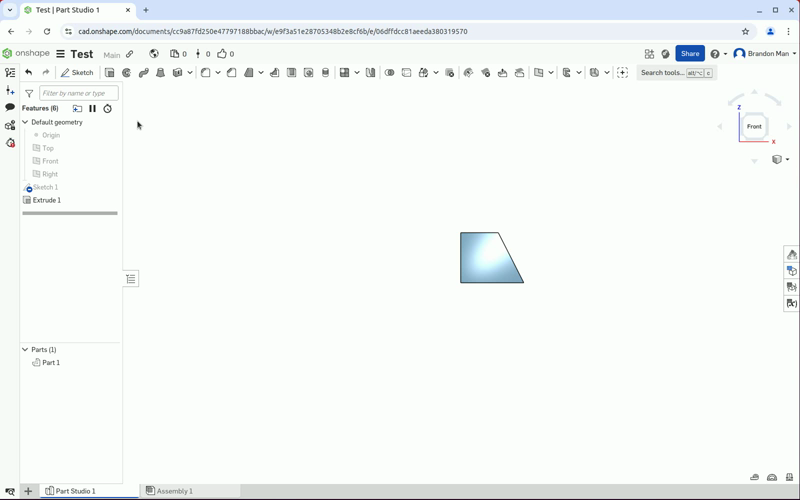
mouse_move(73, 189)
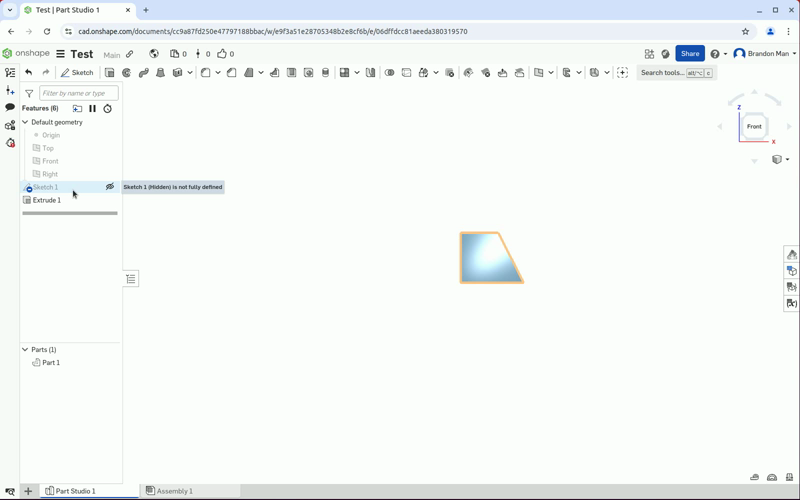
click(73, 189)
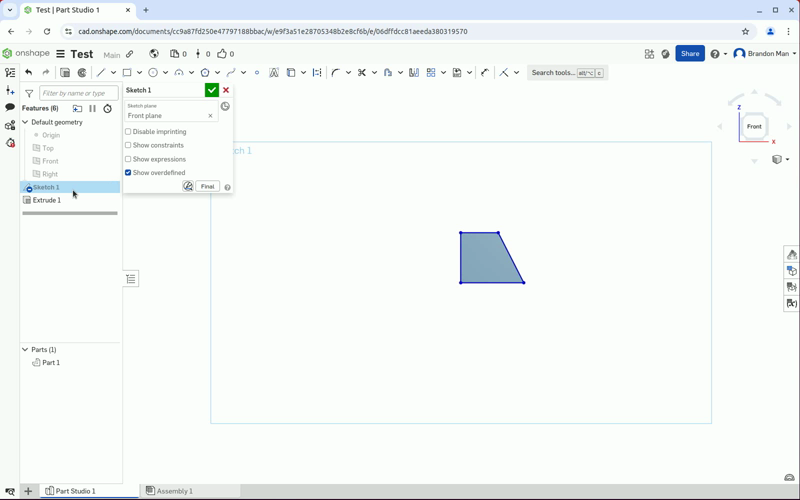
mouse_move(229, 92)
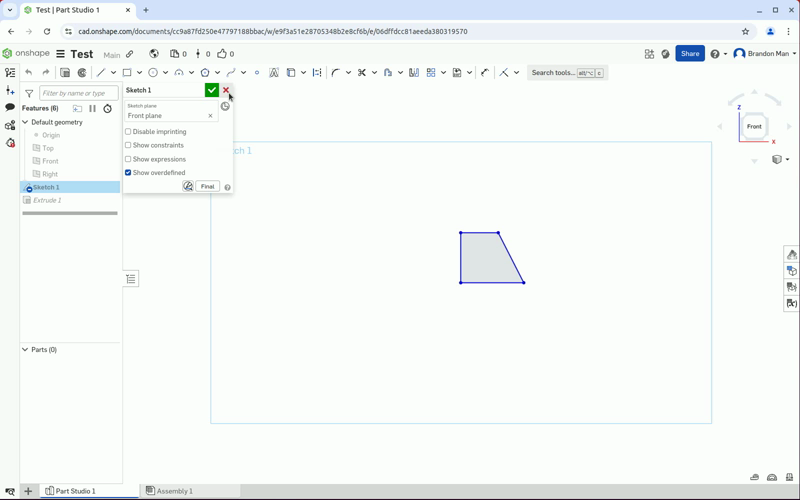
click(229, 92)
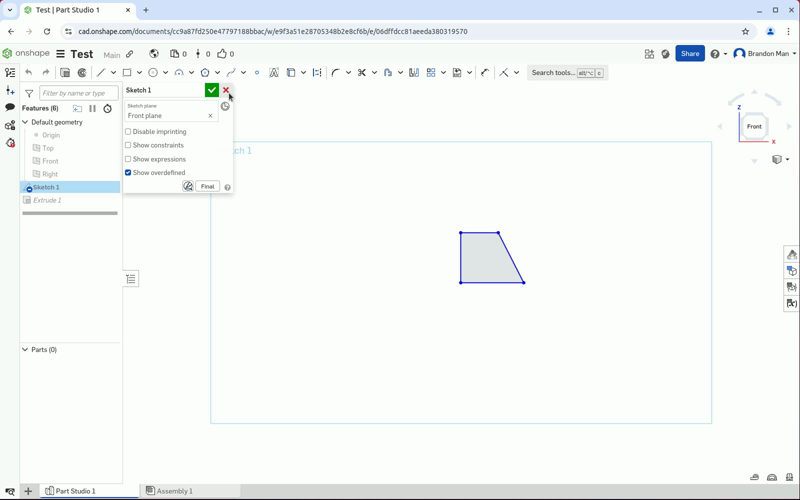
key(shift+s)
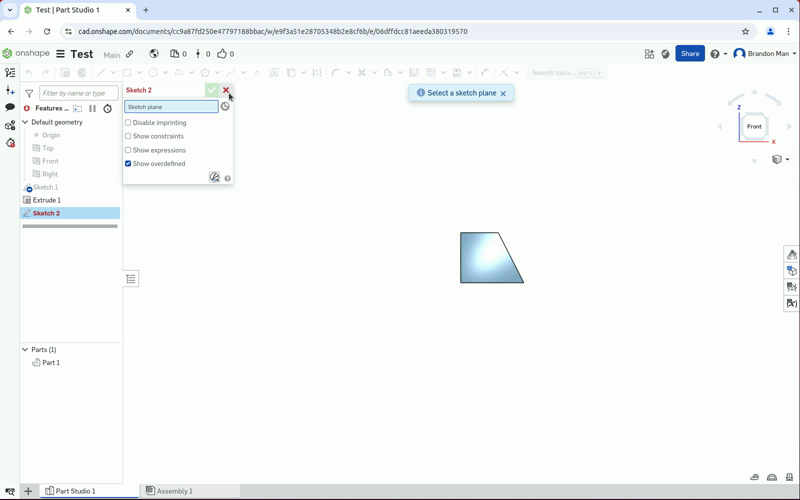
mouse_move(73, 163)
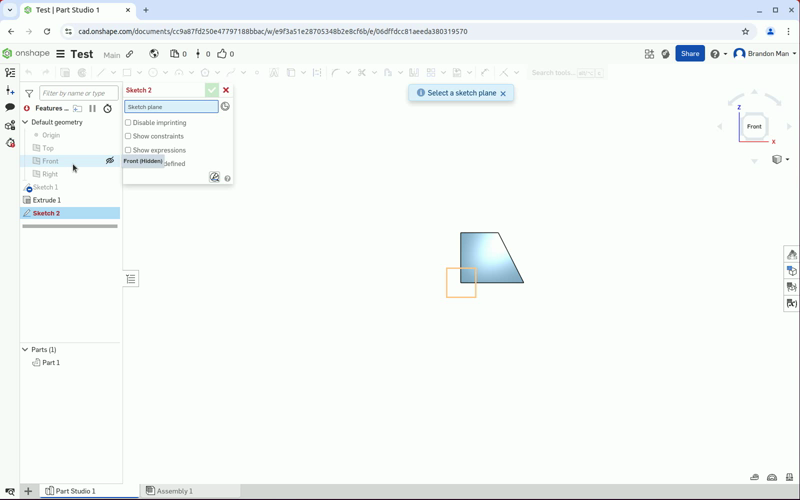
click(73, 163)
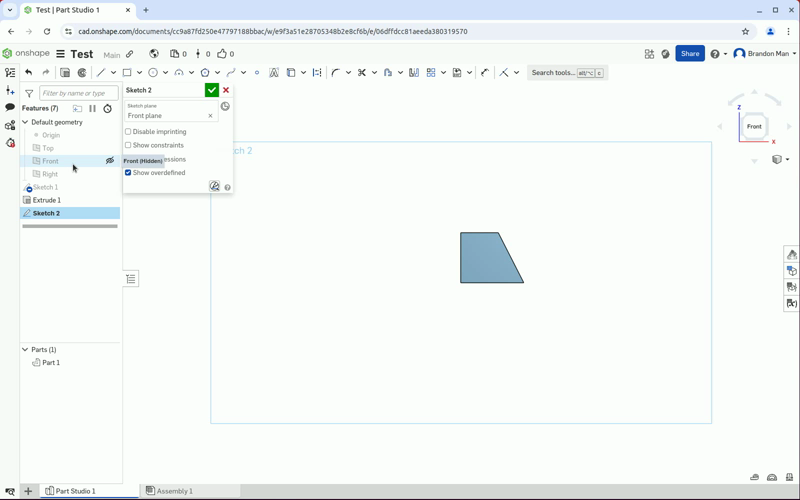
mouse_move(73, 352)
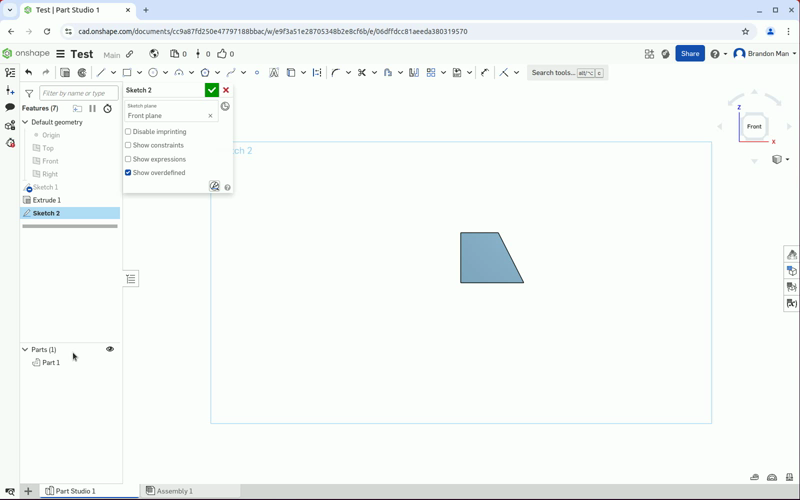
key(y)
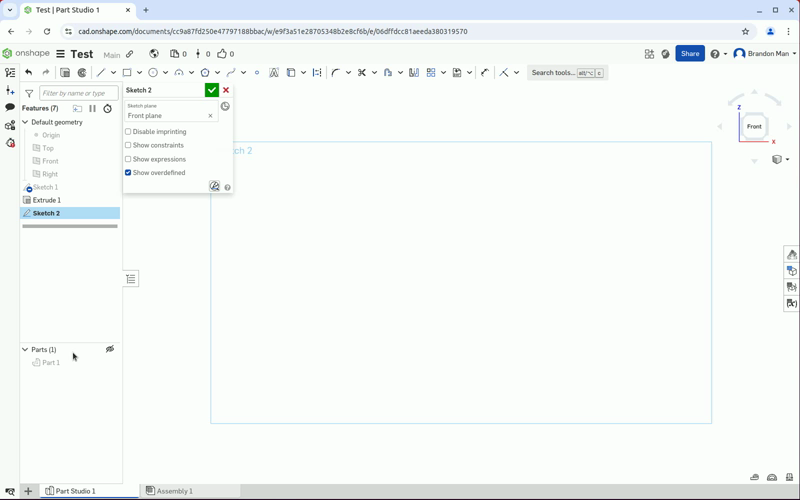
key(l)
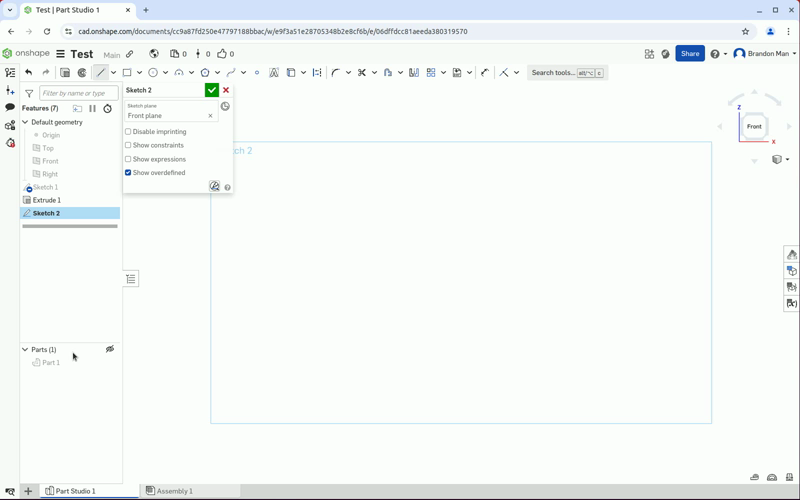
key_down(shift)
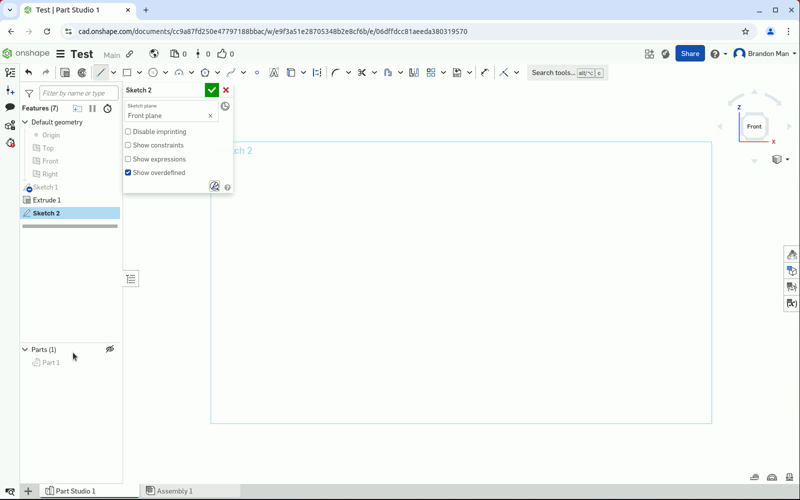
mouse_move(498, 232)
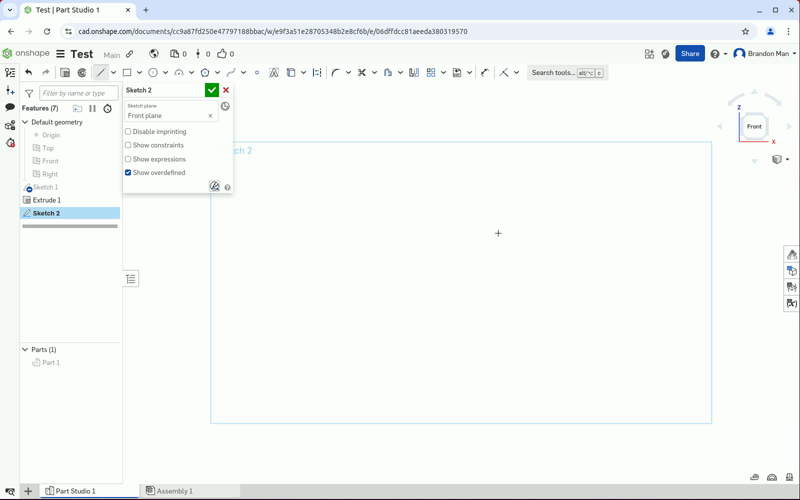
click(498, 232)
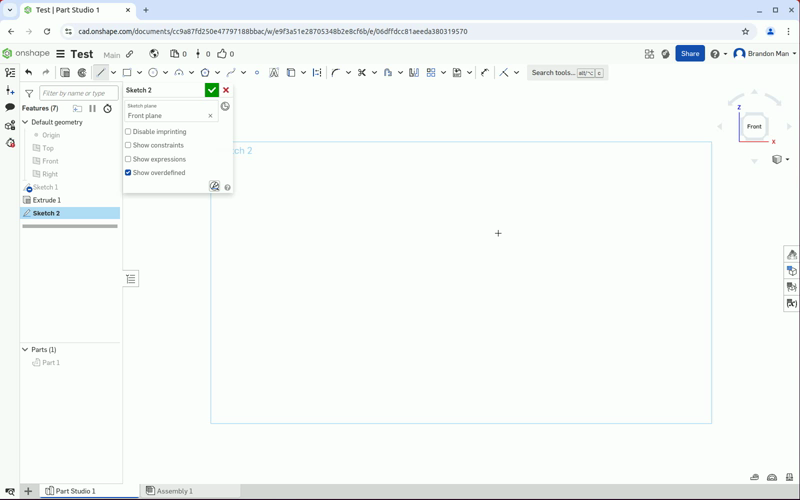
key_up(shift)
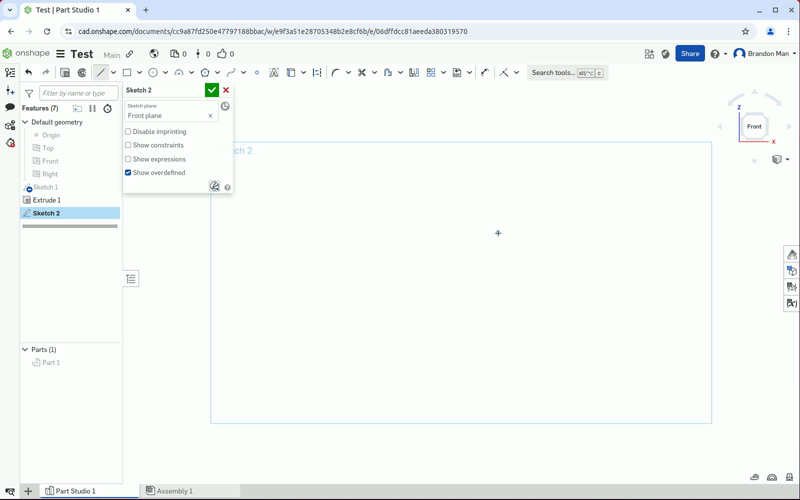
key_down(shift)
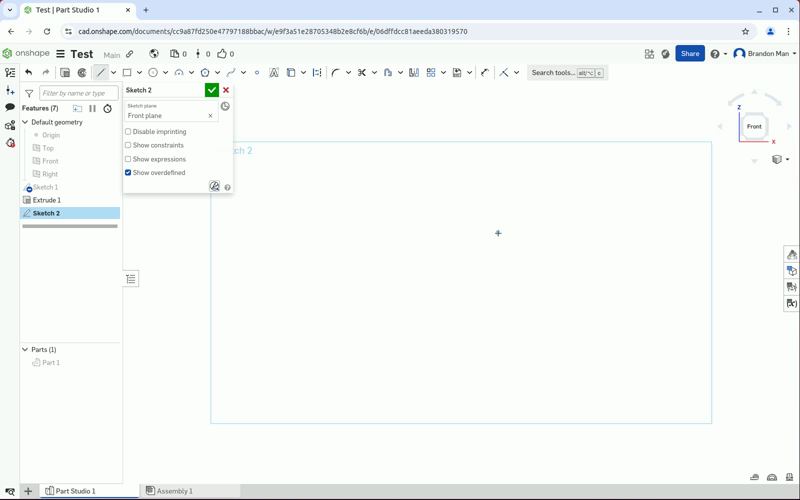
mouse_move(528, 232)
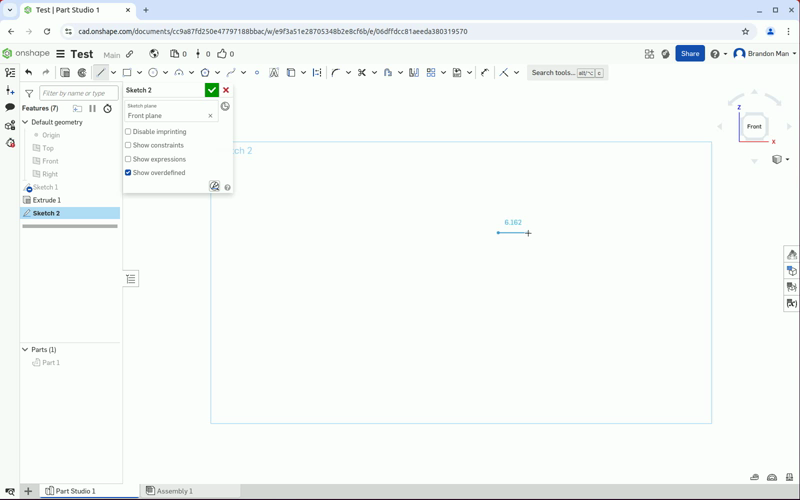
mouse_move(523, 282)
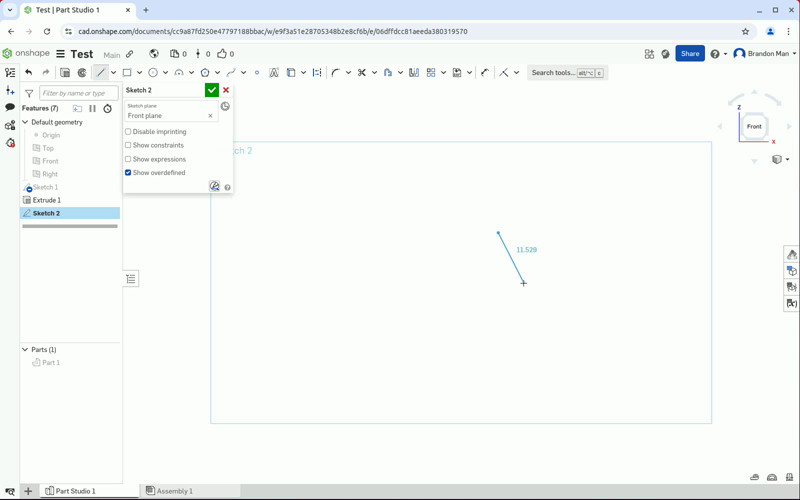
click(523, 282)
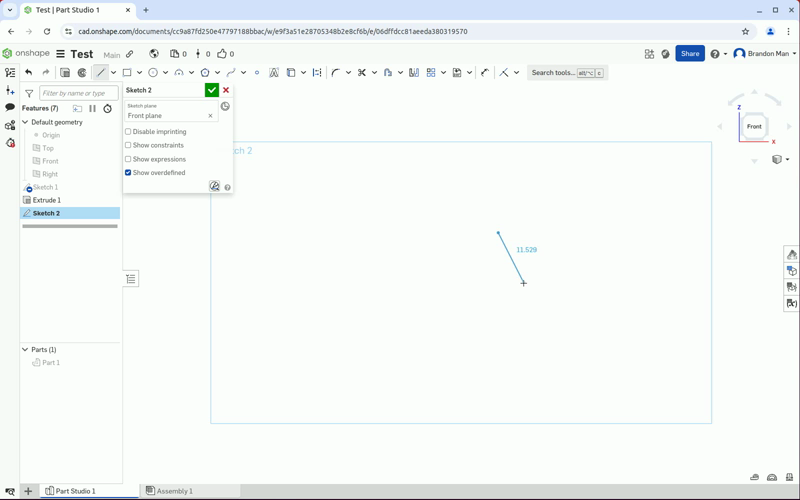
key_up(shift)
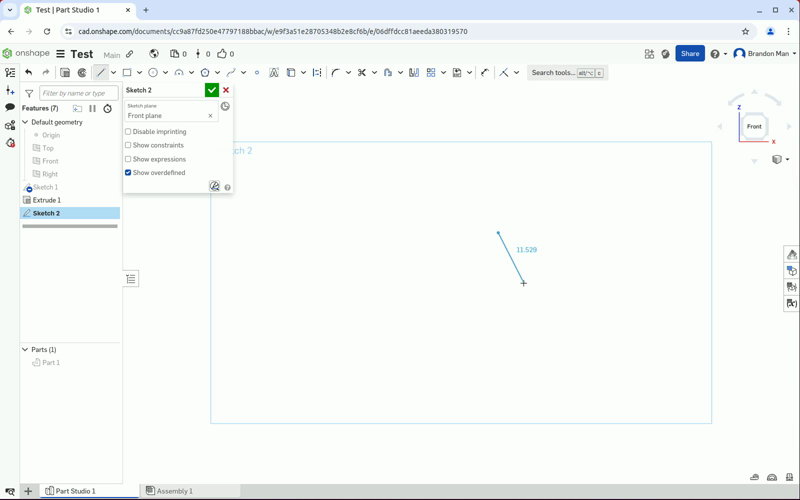
key_down(shift)
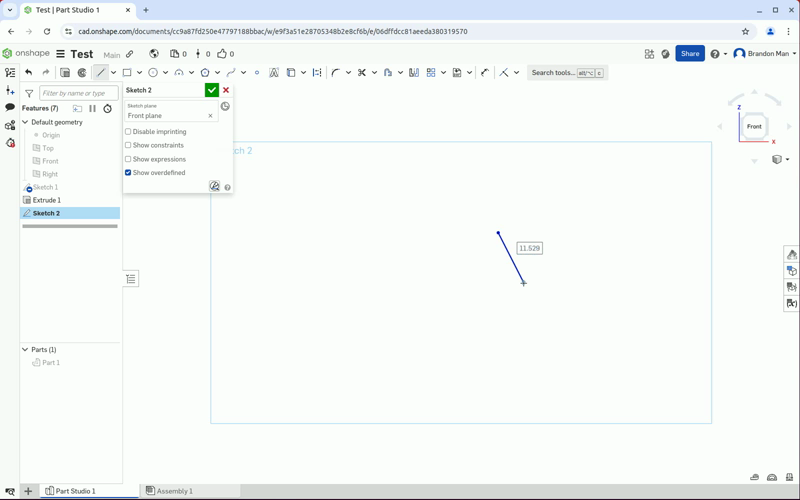
mouse_move(553, 282)
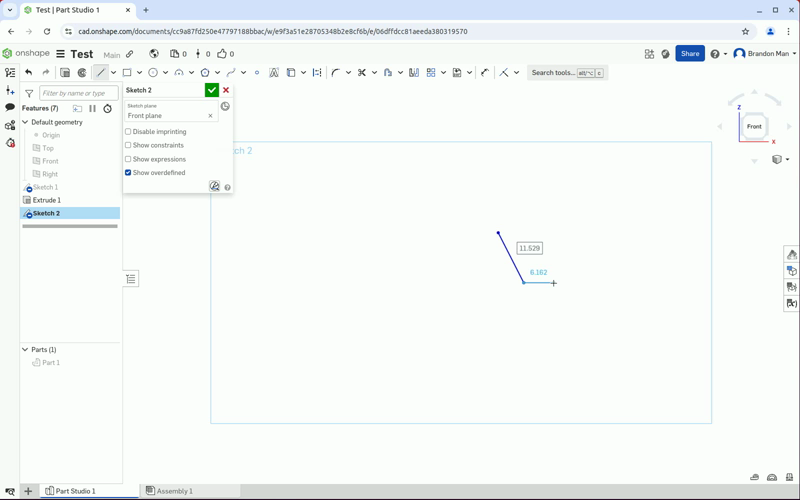
mouse_move(573, 282)
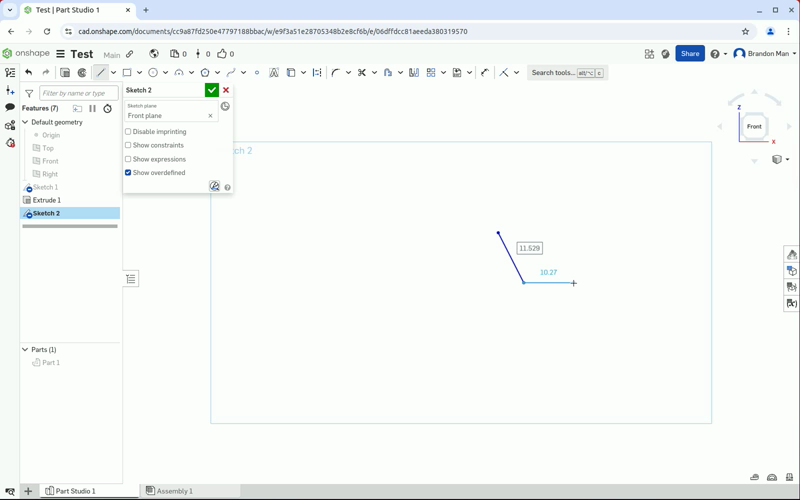
click(573, 282)
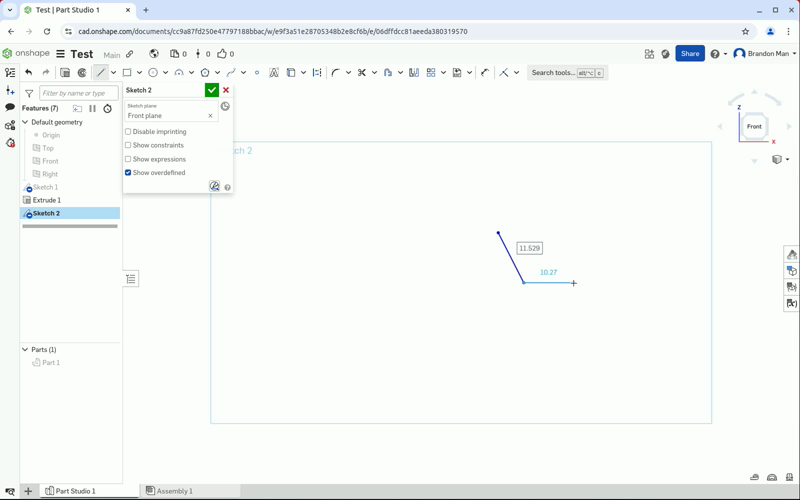
key_up(shift)
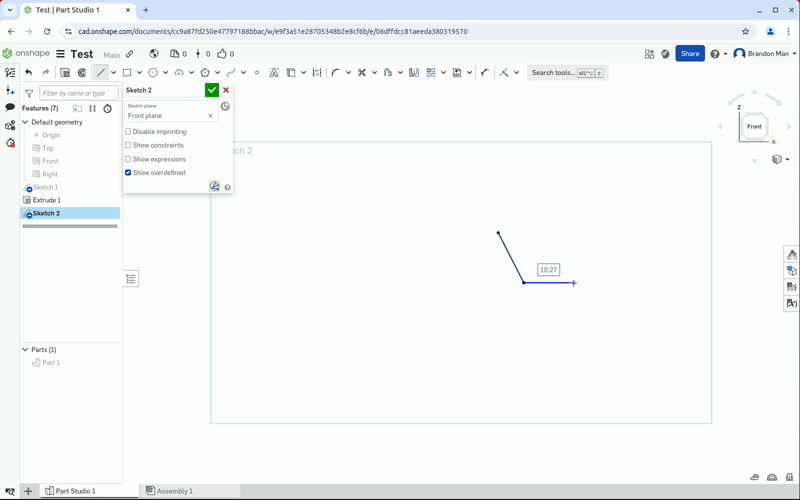
key_down(shift)
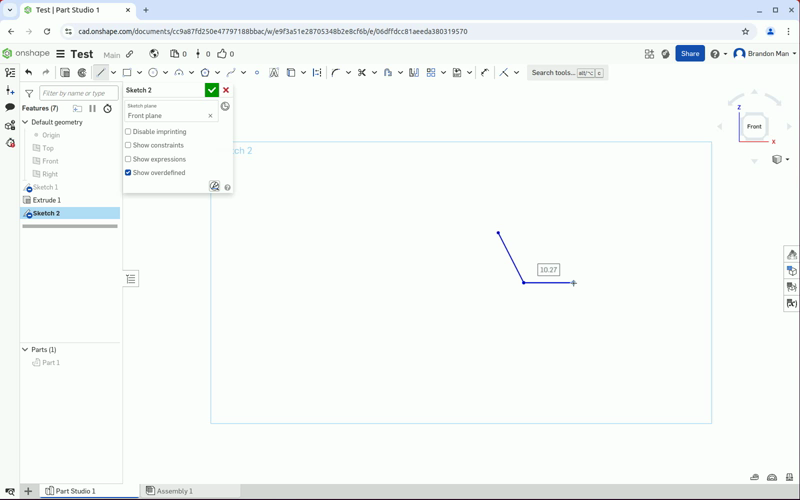
mouse_move(589, 282)
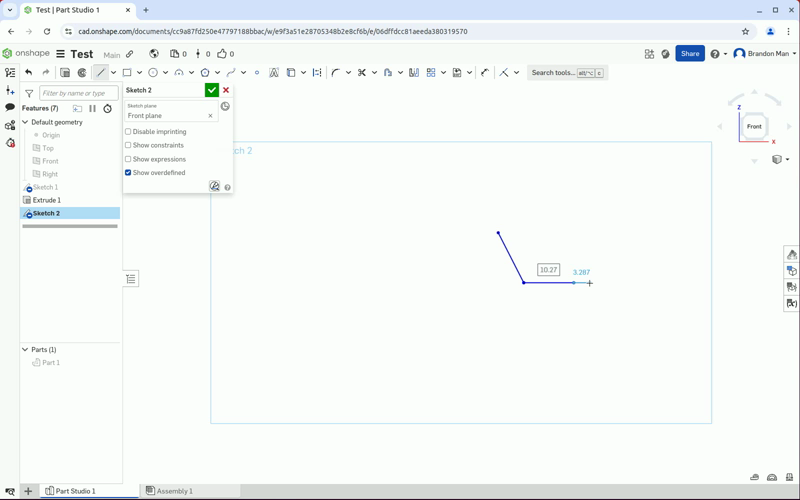
mouse_move(548, 232)
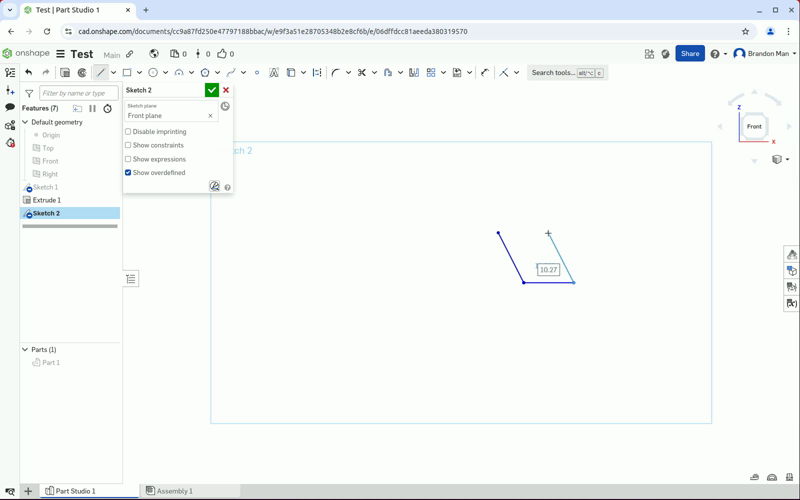
click(548, 232)
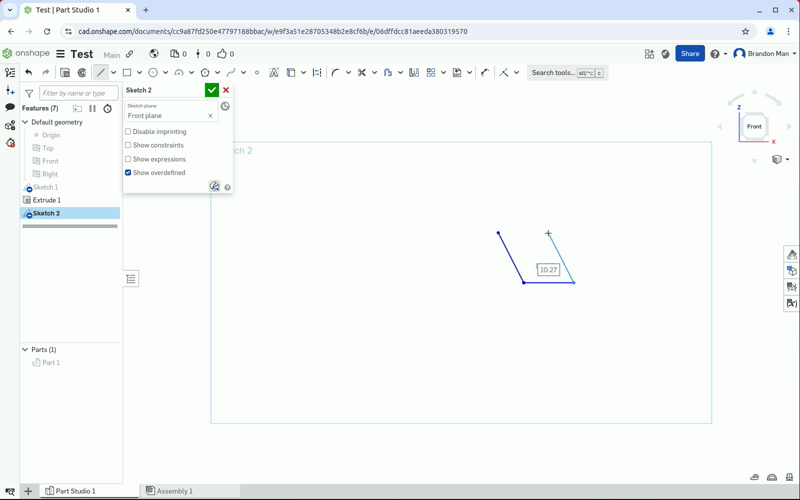
key_up(shift)
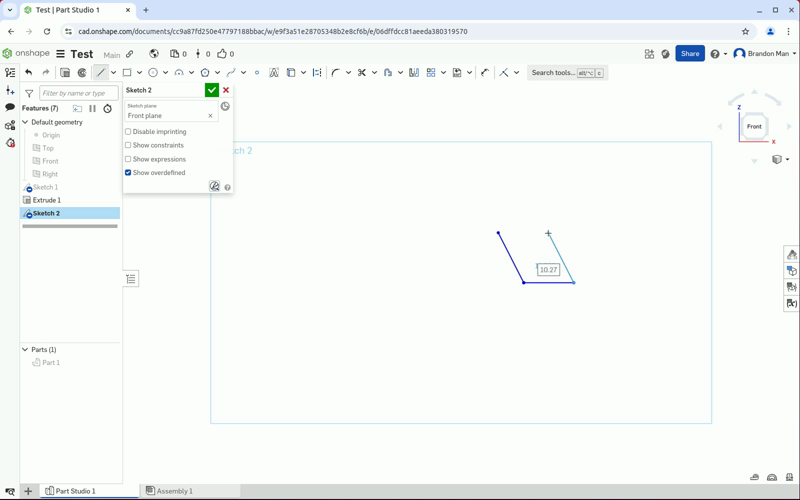
mouse_move(578, 232)
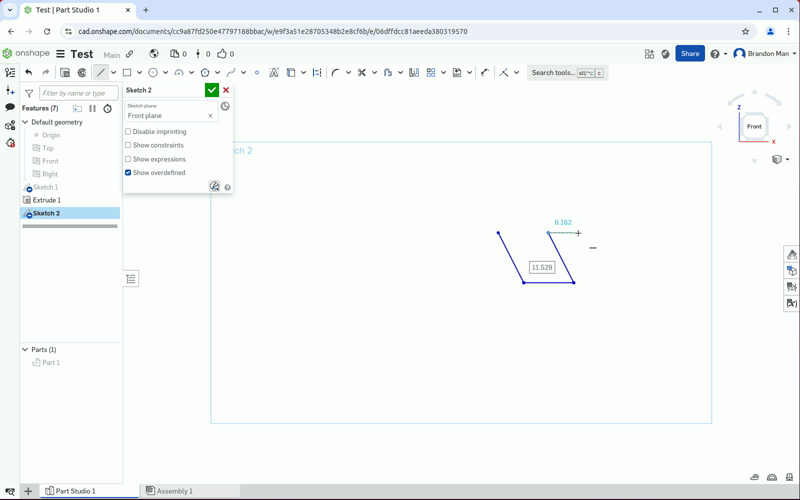
key_down(shift)
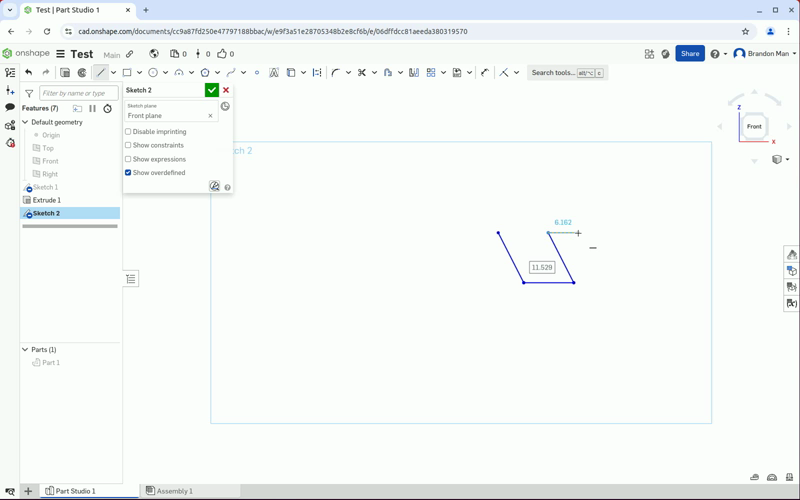
mouse_move(498, 232)
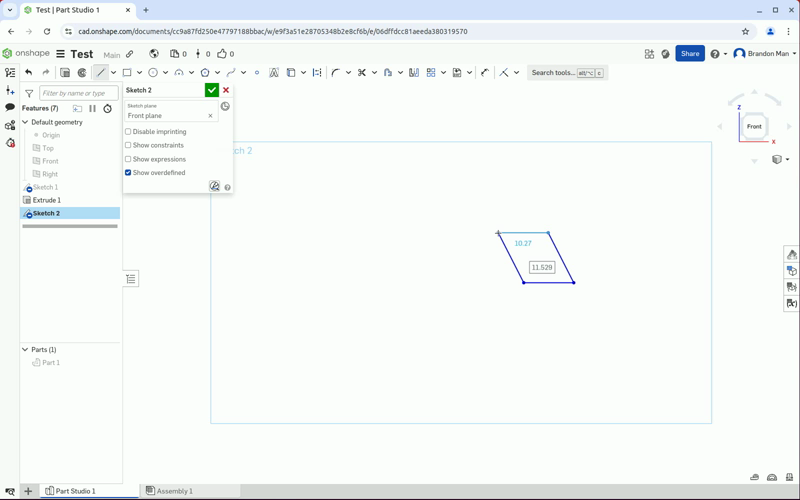
key_up(shift)
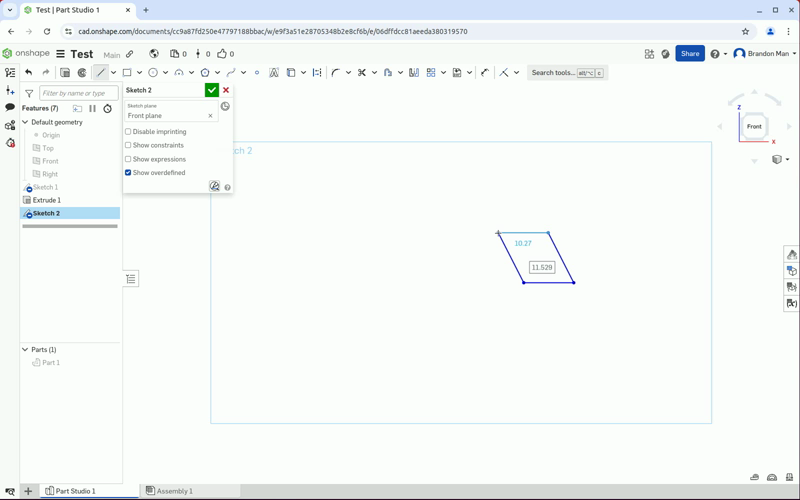
click(498, 232)
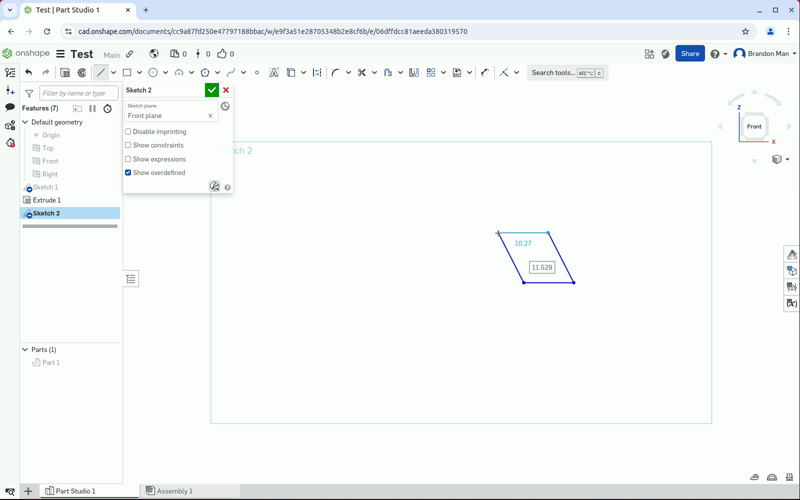
key(esc)
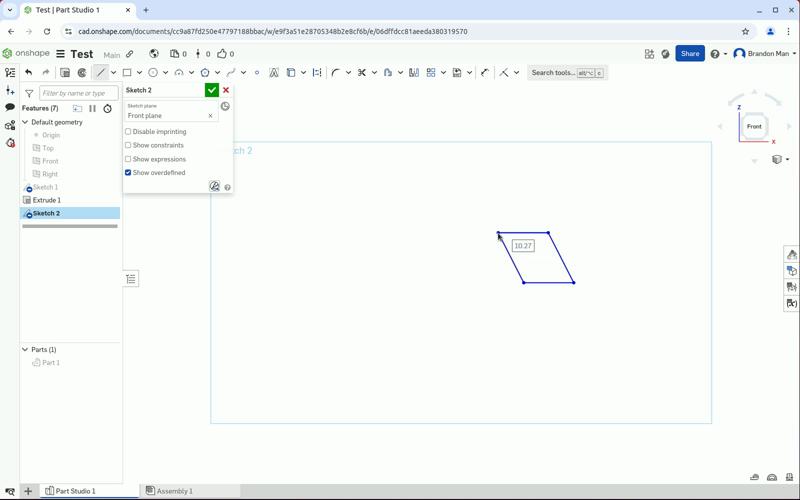
mouse_move(513, 256)
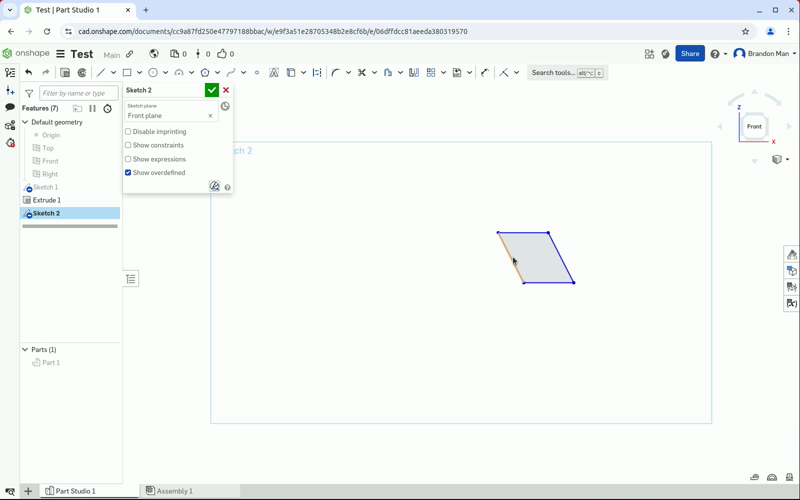
click(513, 256)
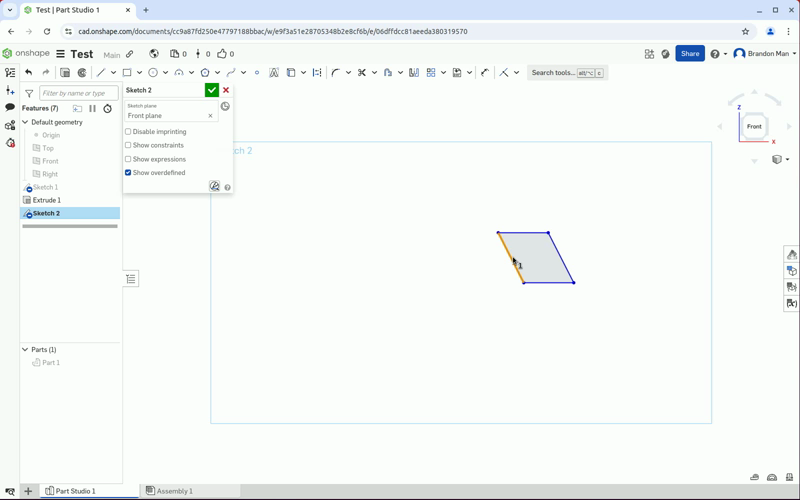
mouse_move(73, 352)
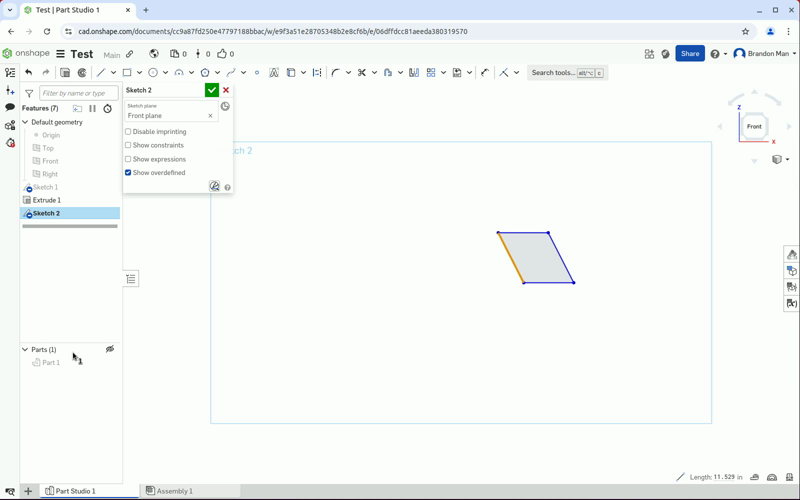
key(shift+y)
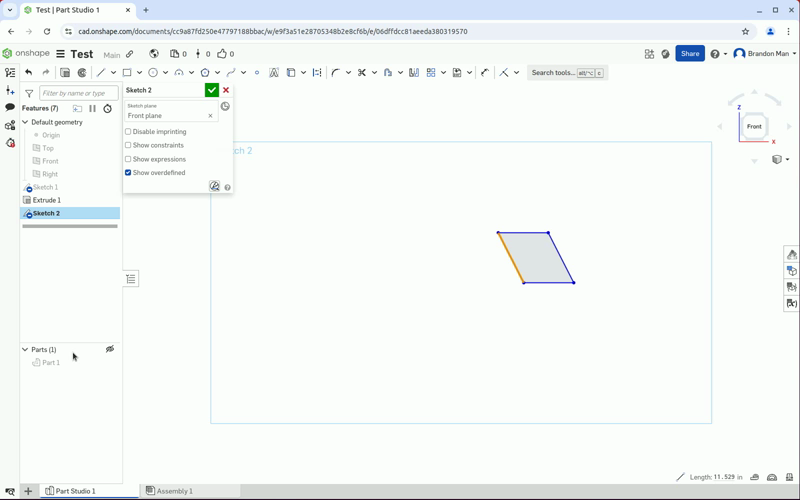
key(shift+e)
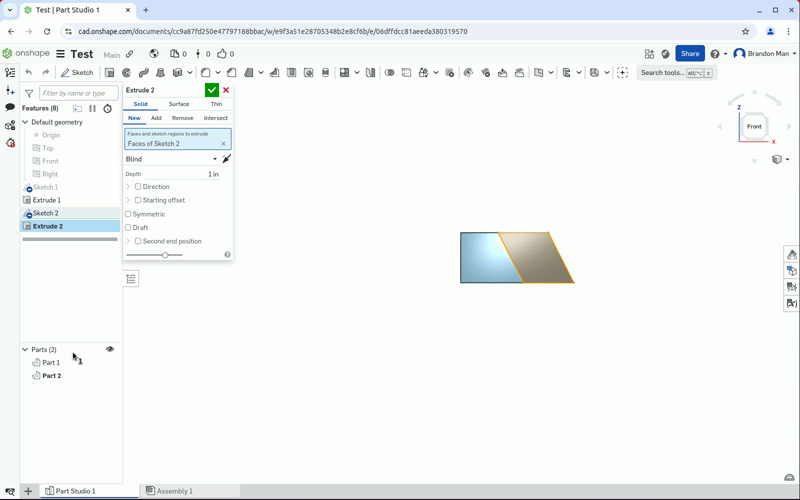
mouse_move(143, 106)
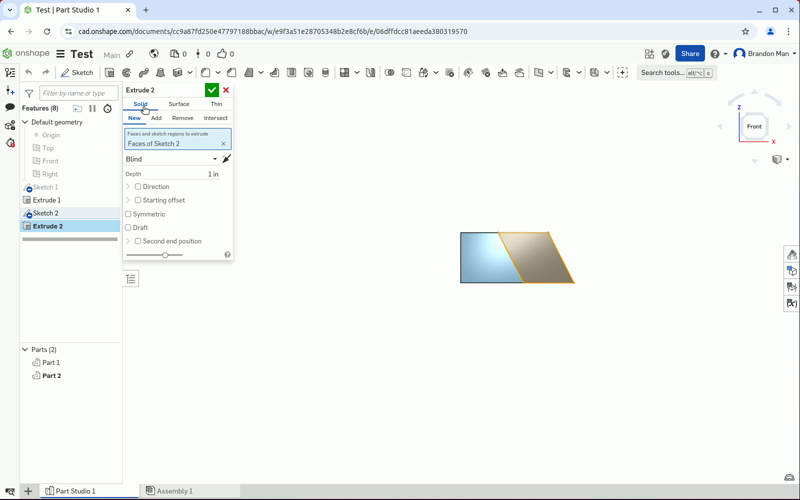
click(143, 106)
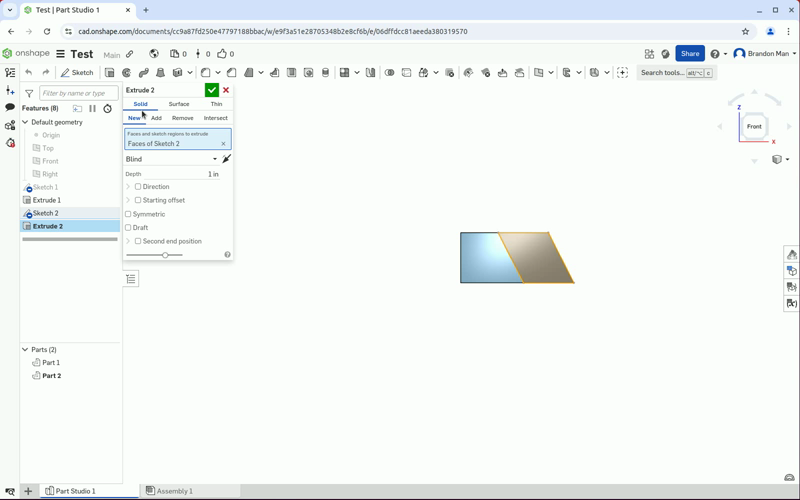
mouse_move(137, 120)
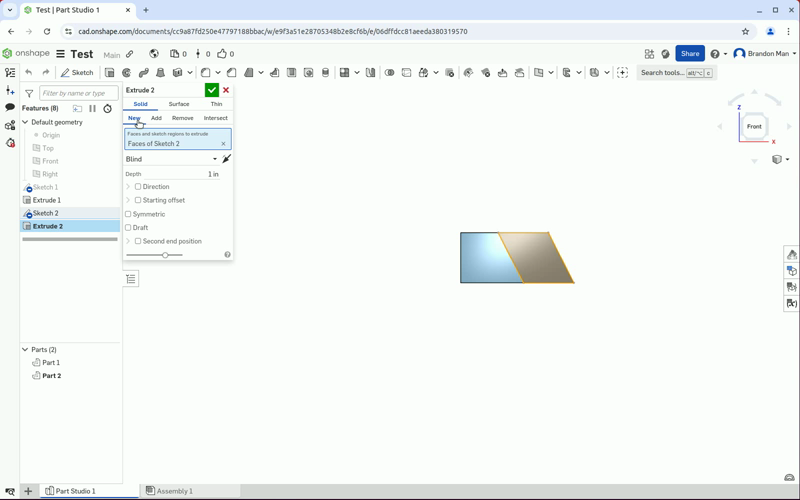
click(137, 120)
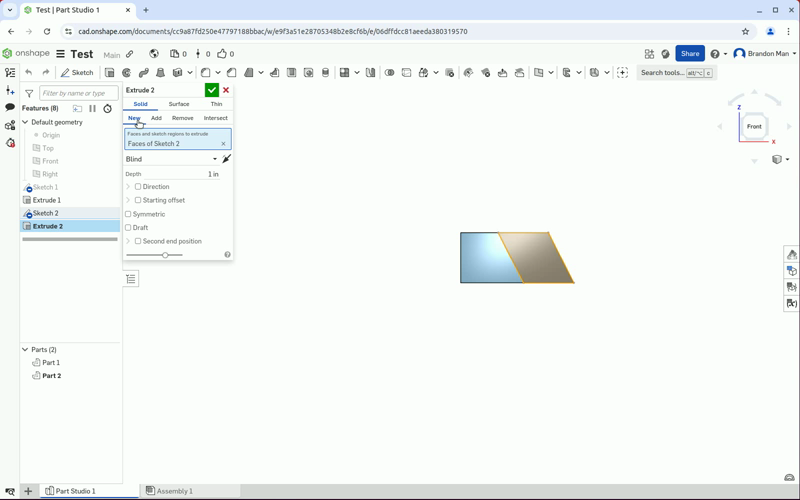
key(tab, 4)
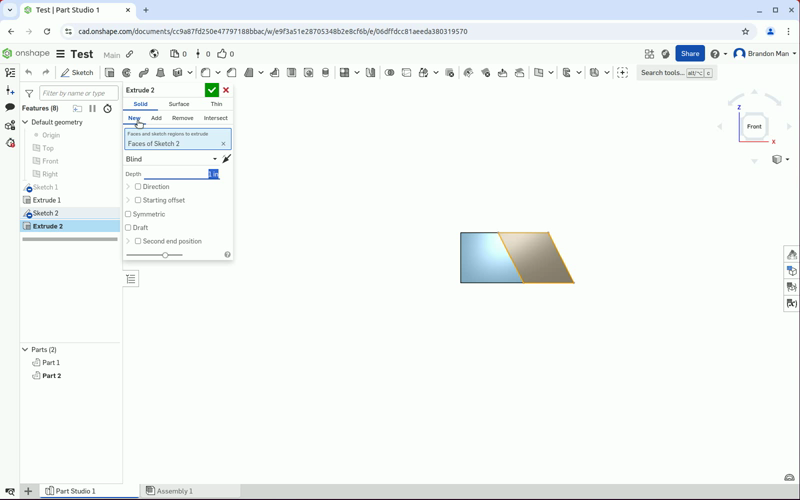
text(-5.055)
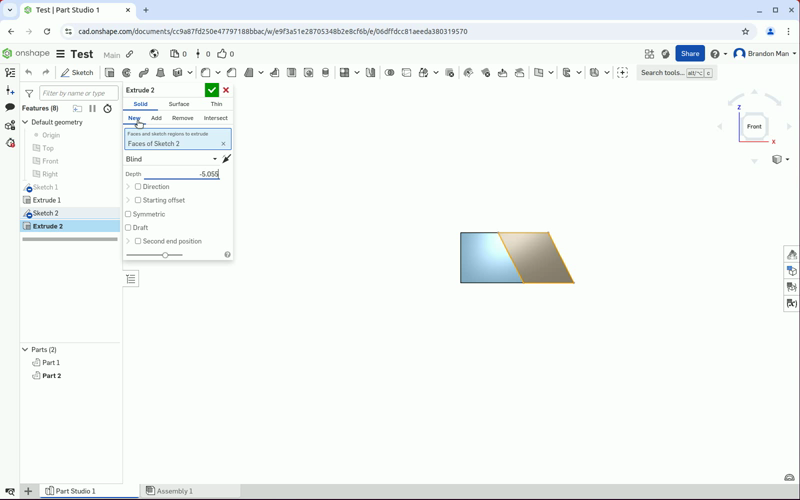
key(enter)
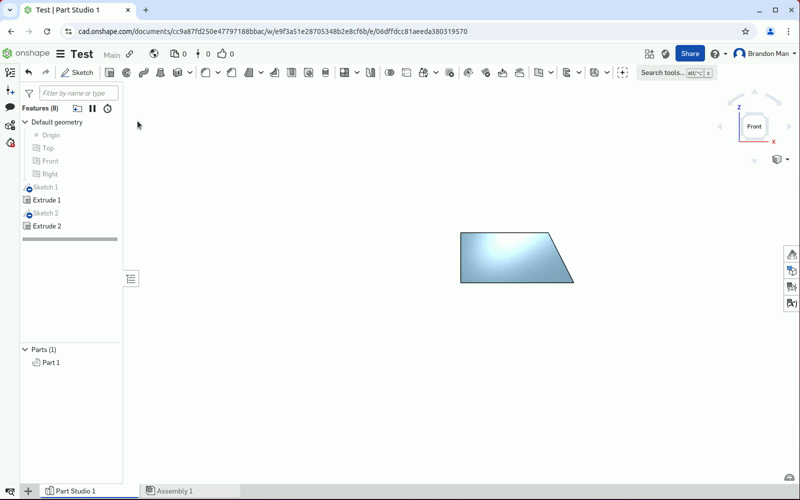
key(shift+h)
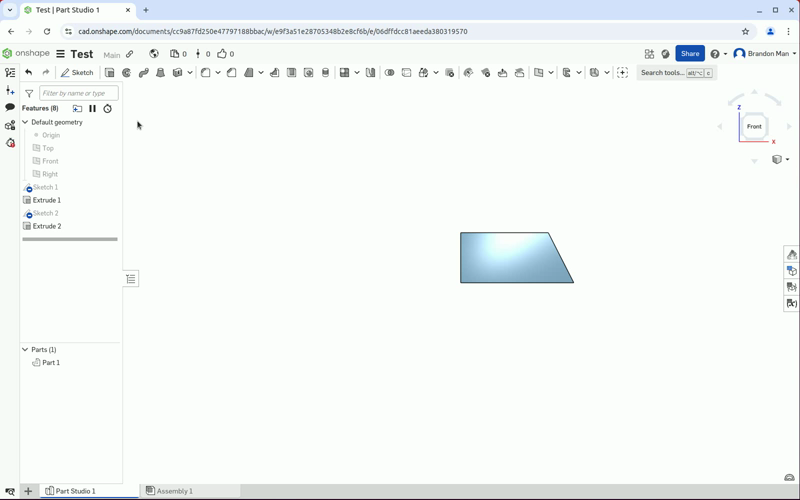
key(shift+h)
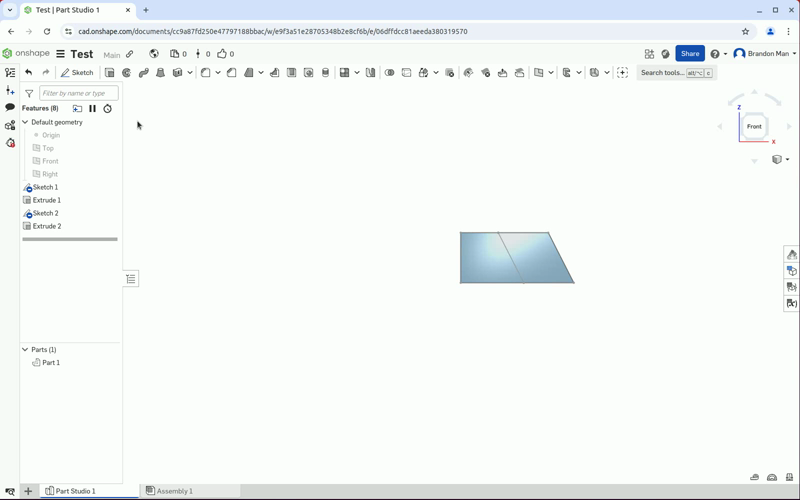
key(shift+7)
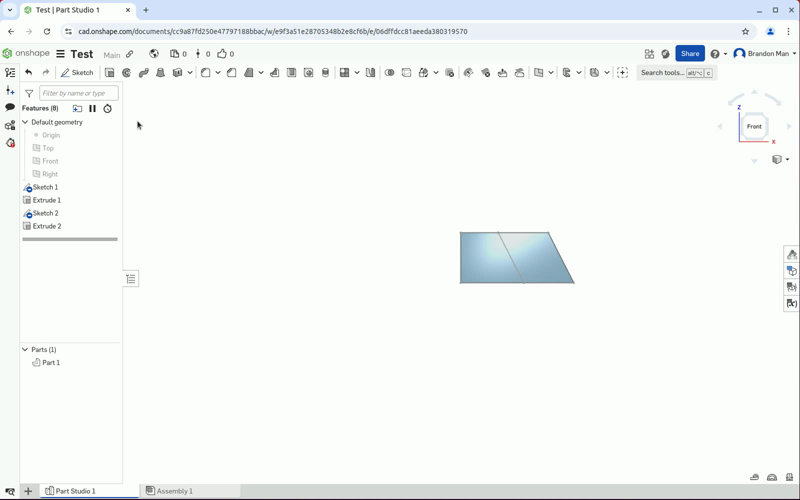
key(left, 2)
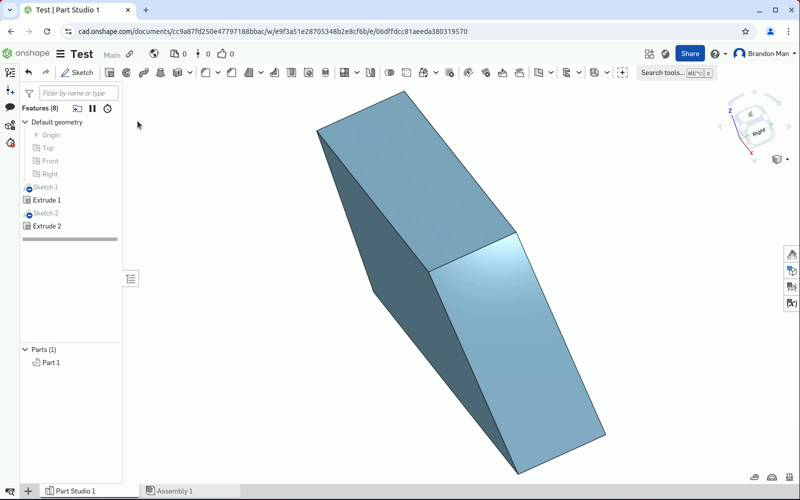
key(down, 2)
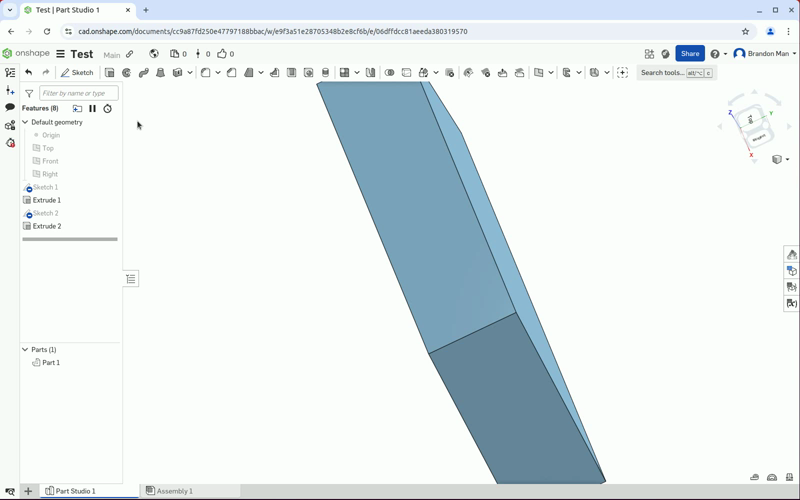
key(up, 2)
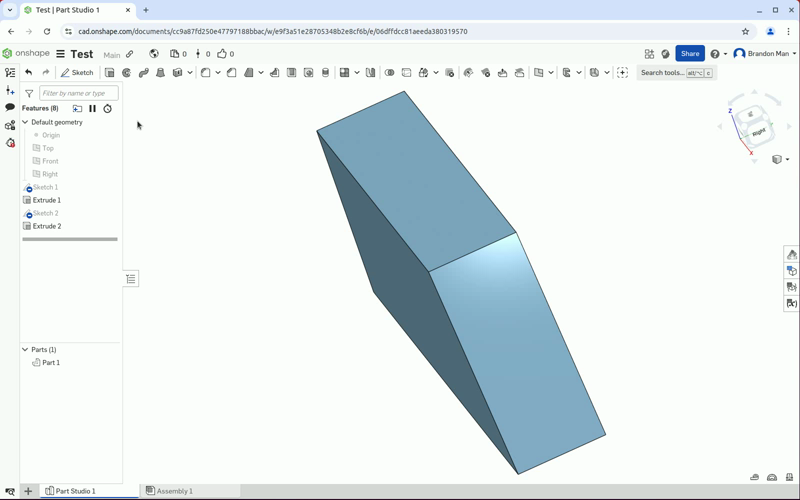
key(right, 2)
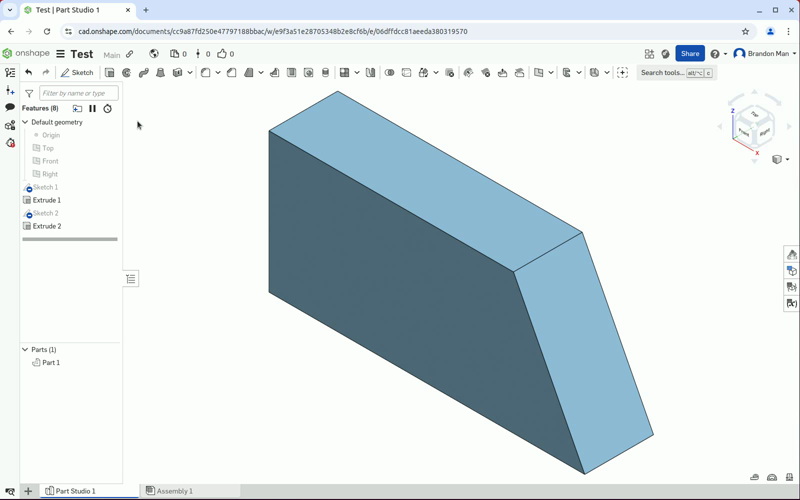
mouse_move(73, 189)
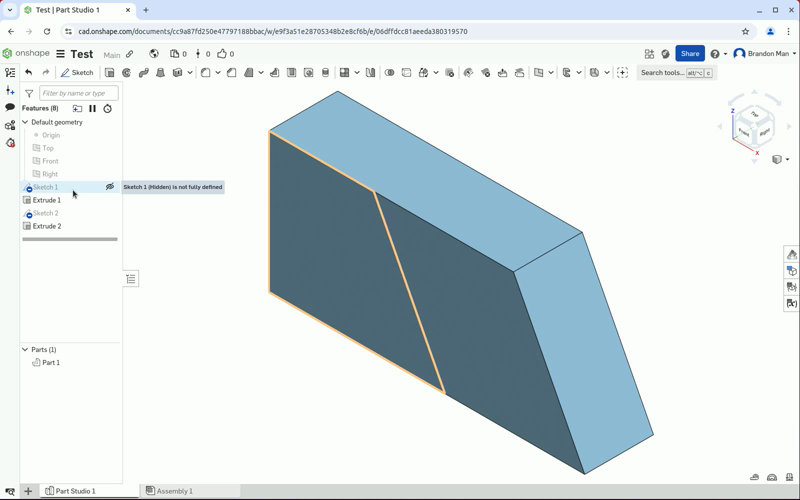
click(73, 189)